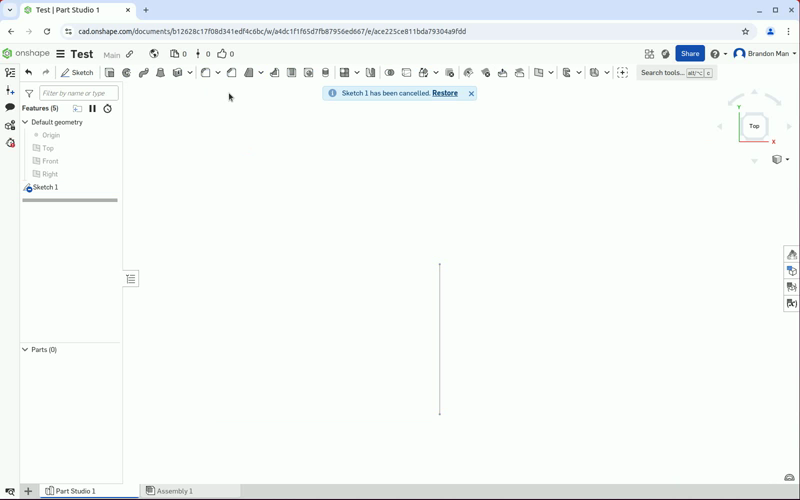
key(shift+h)
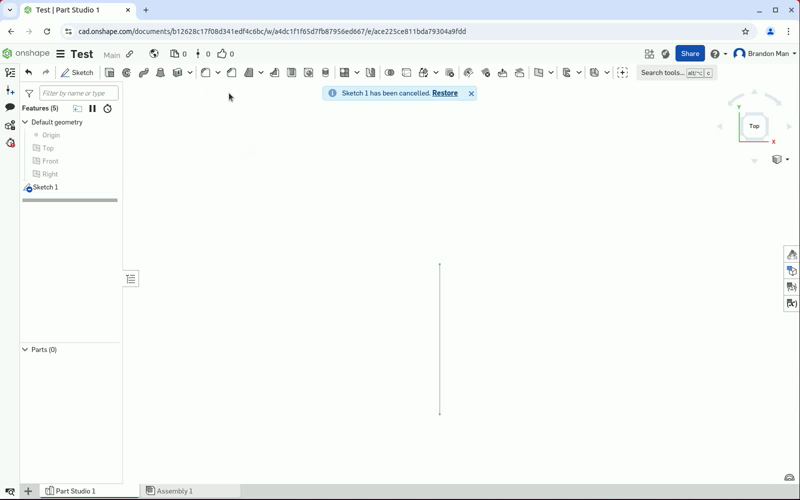
key(shift+s)
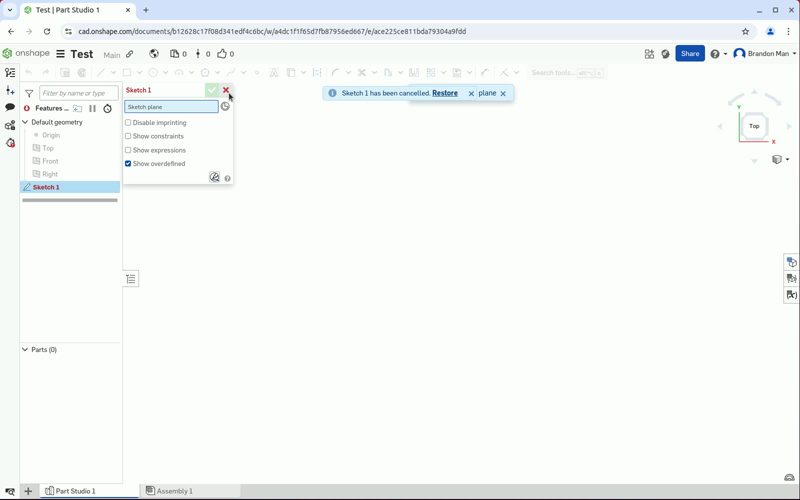
mouse_move(73, 150)
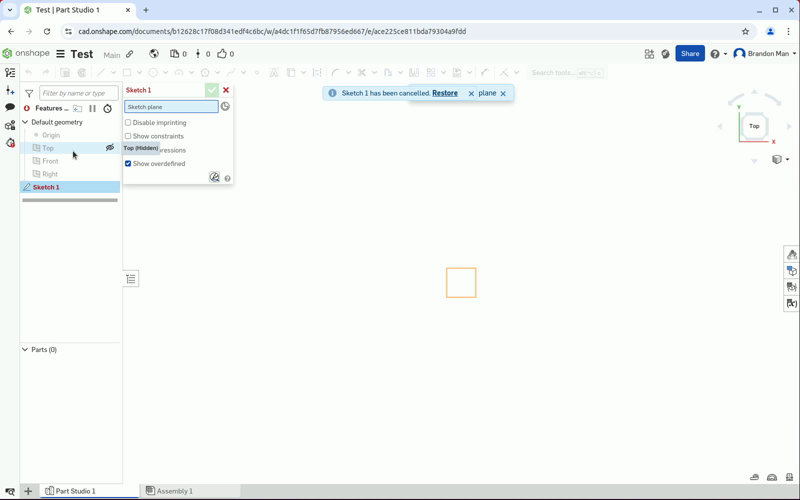
click(73, 150)
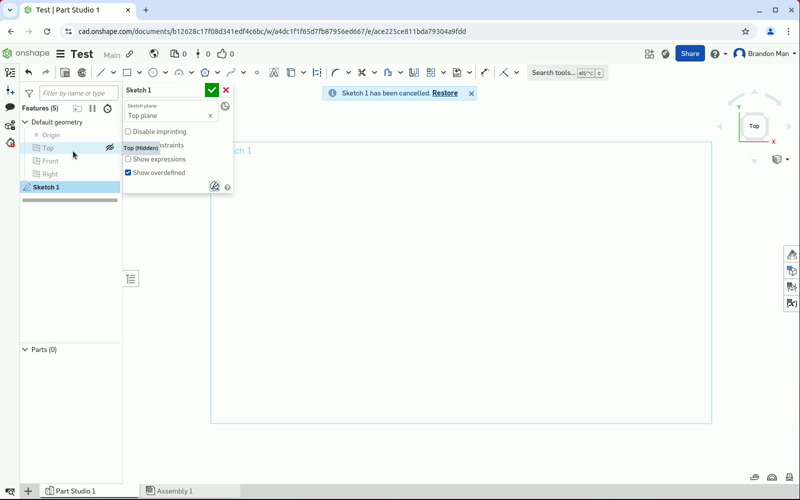
mouse_move(73, 352)
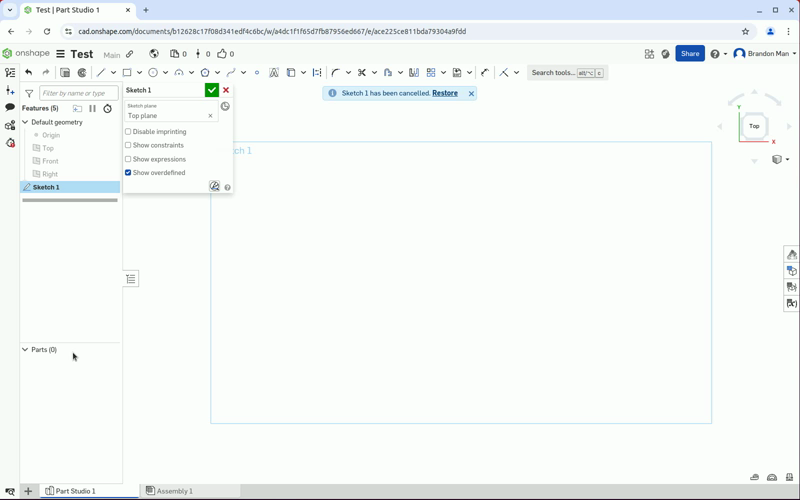
key(y)
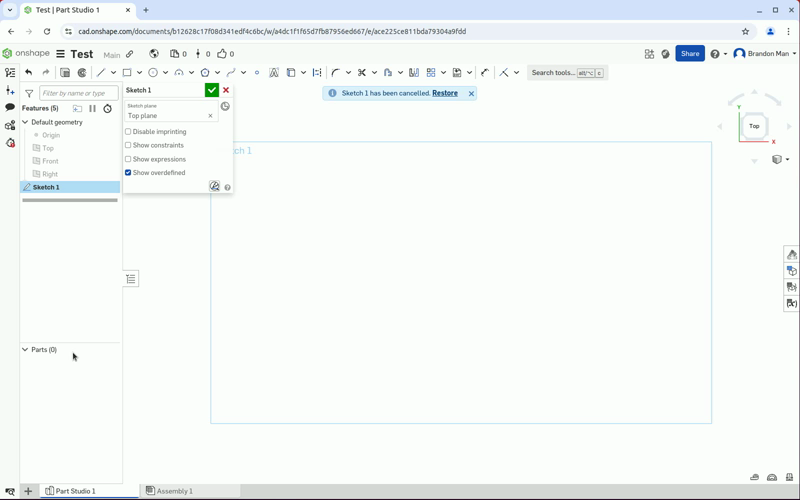
key(l)
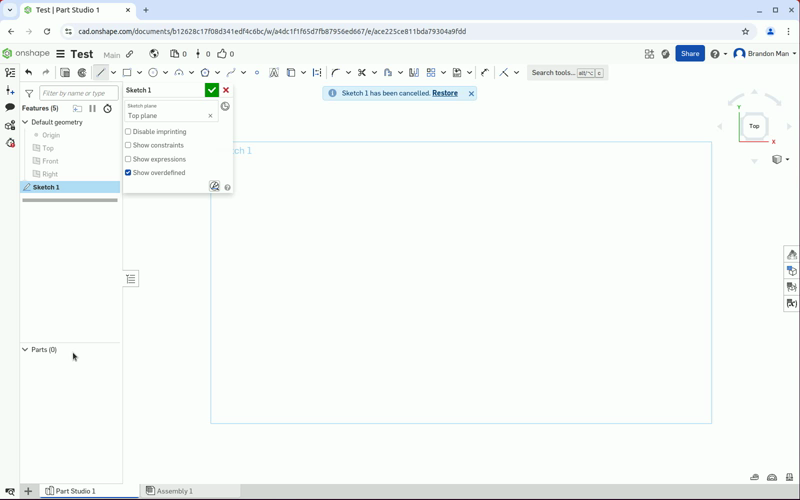
key_down(shift)
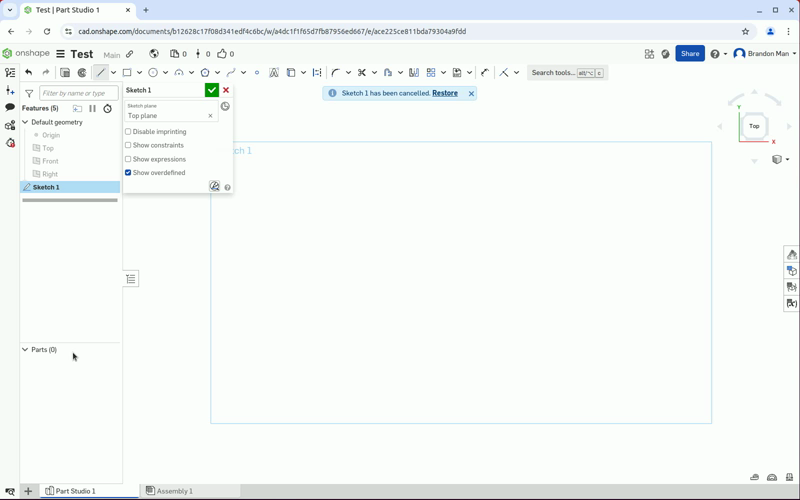
mouse_move(372, 305)
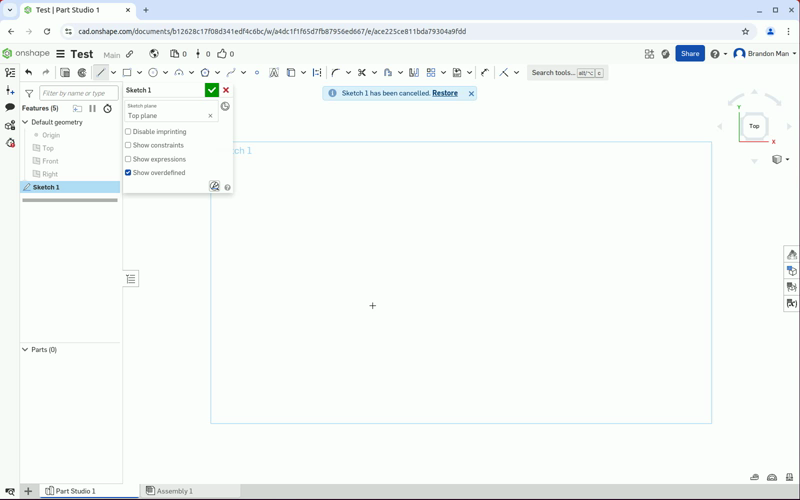
click(372, 305)
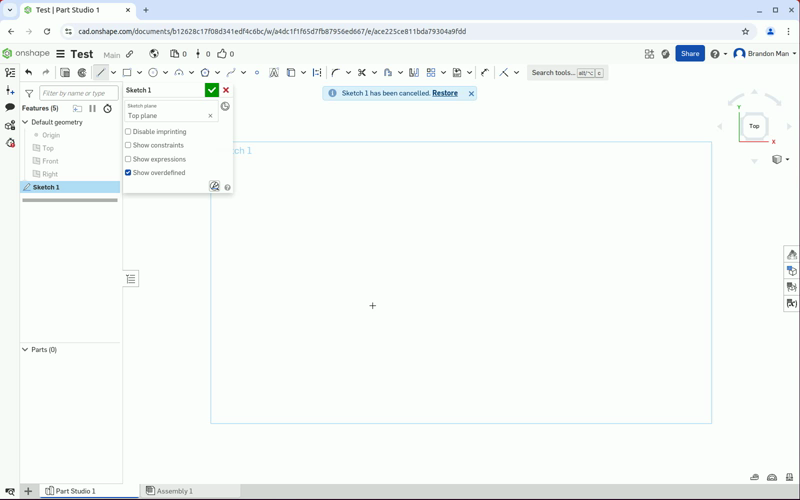
key_up(shift)
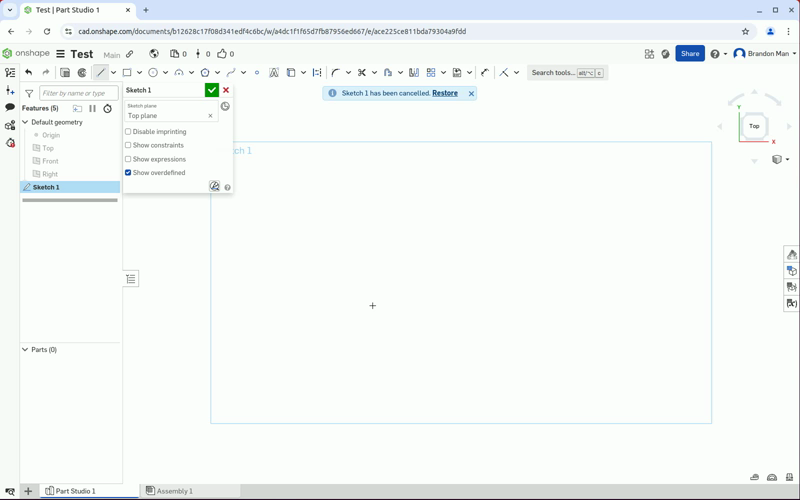
key_down(shift)
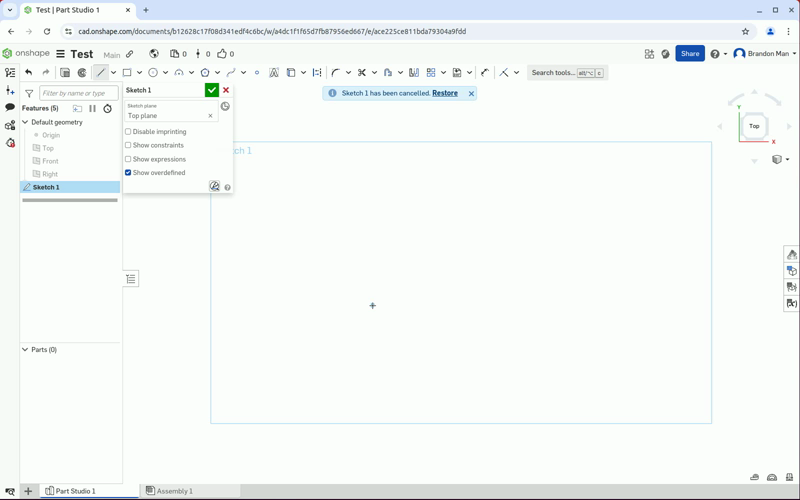
mouse_move(402, 305)
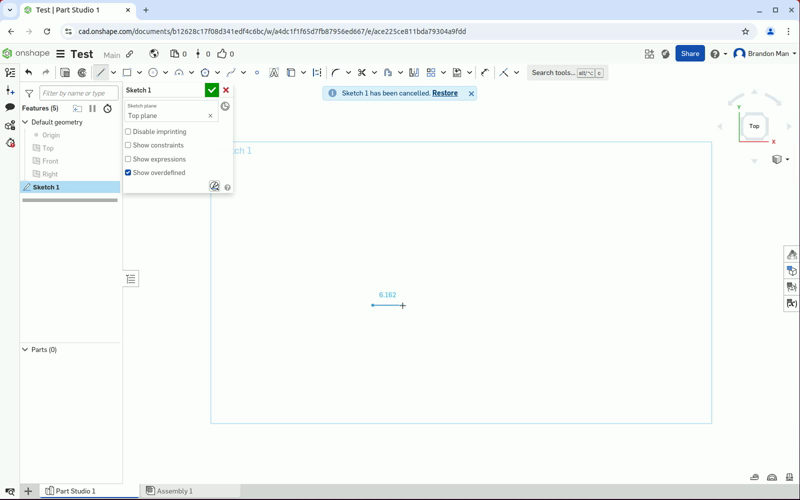
mouse_move(392, 305)
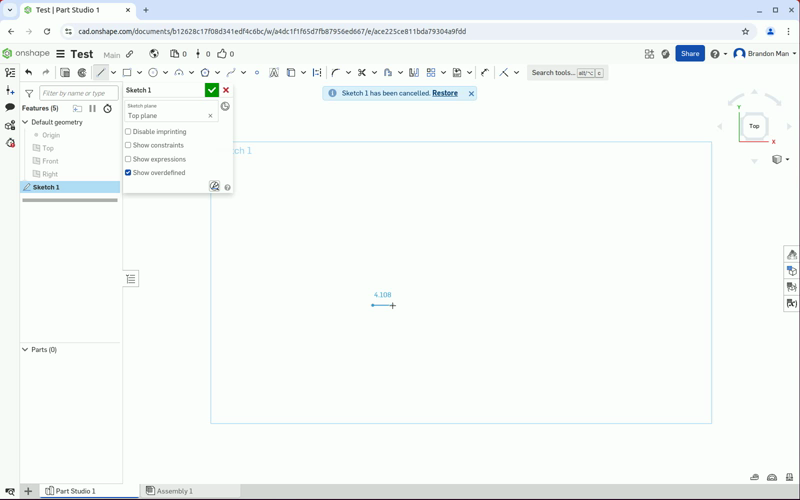
click(392, 305)
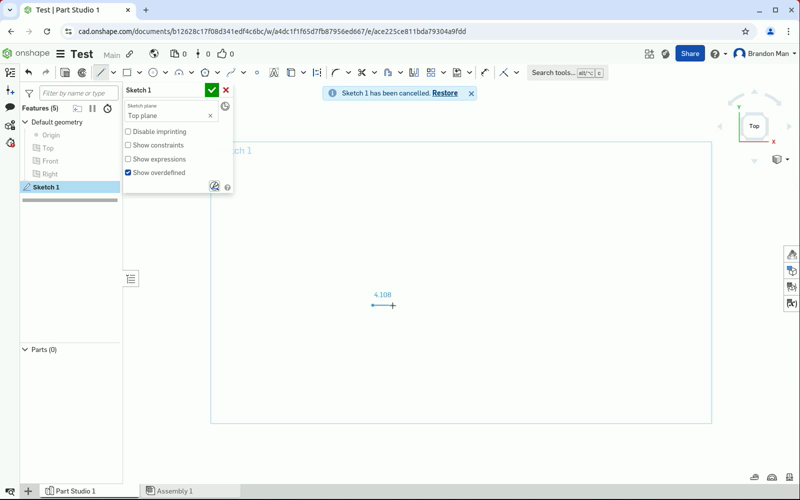
key_up(shift)
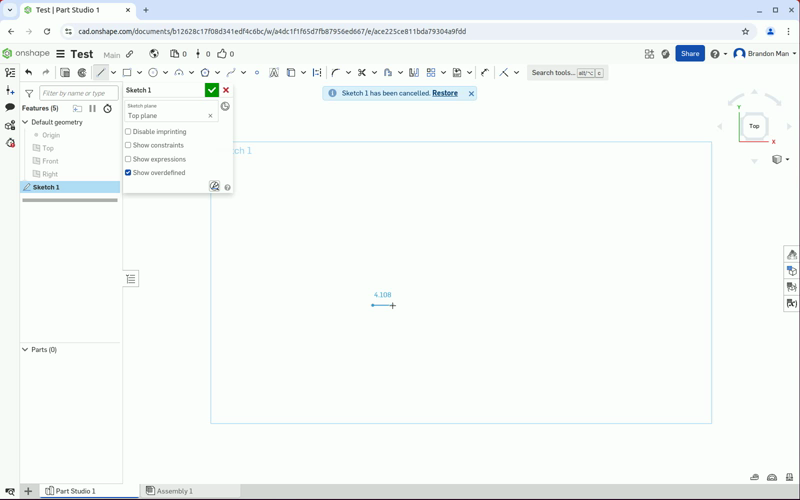
key_down(shift)
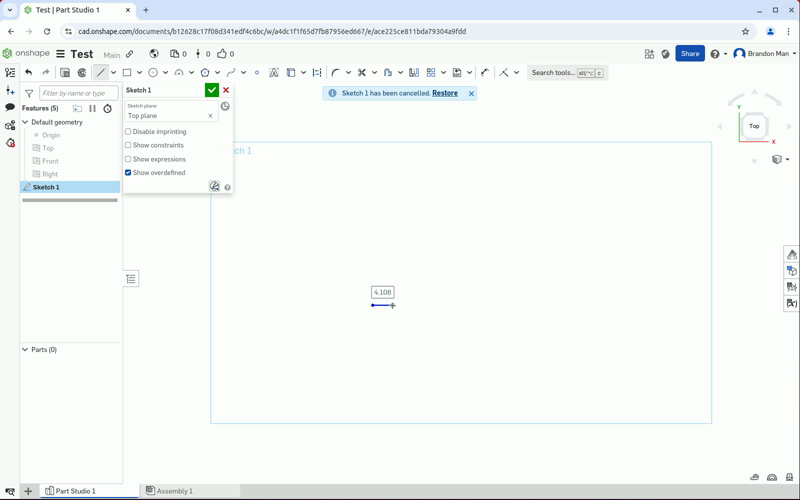
mouse_move(392, 170)
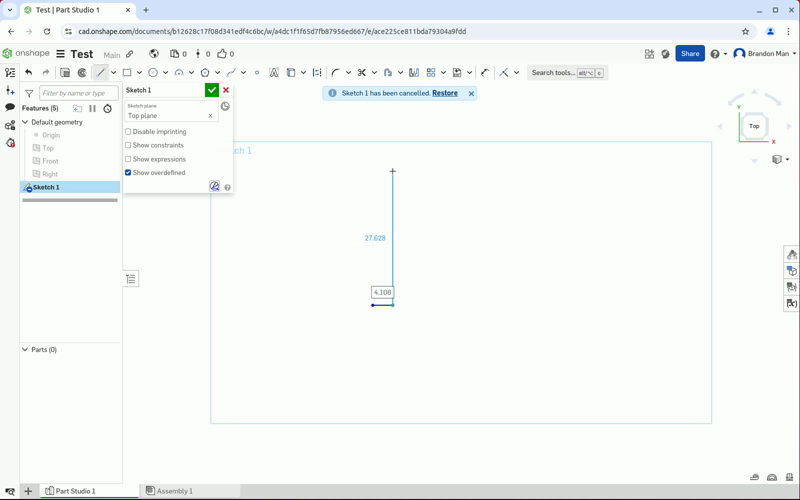
click(392, 170)
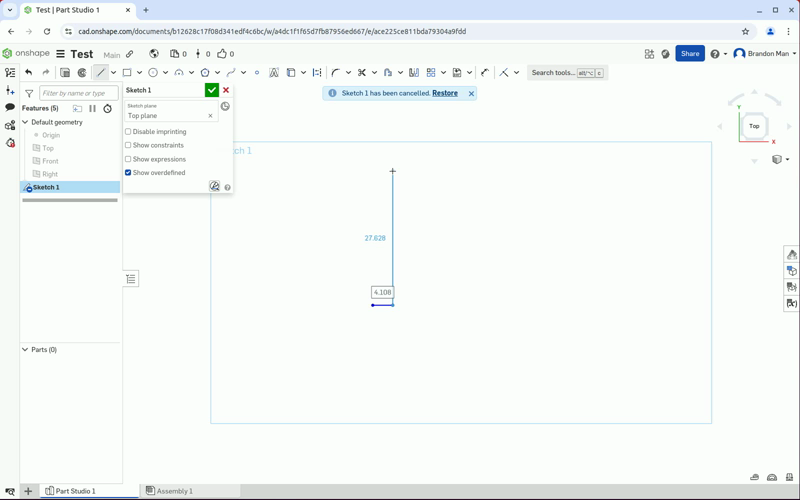
key_up(shift)
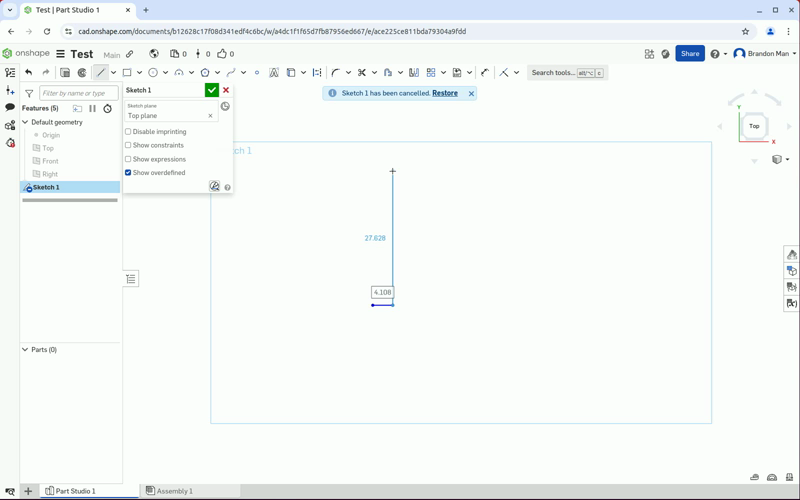
key_down(shift)
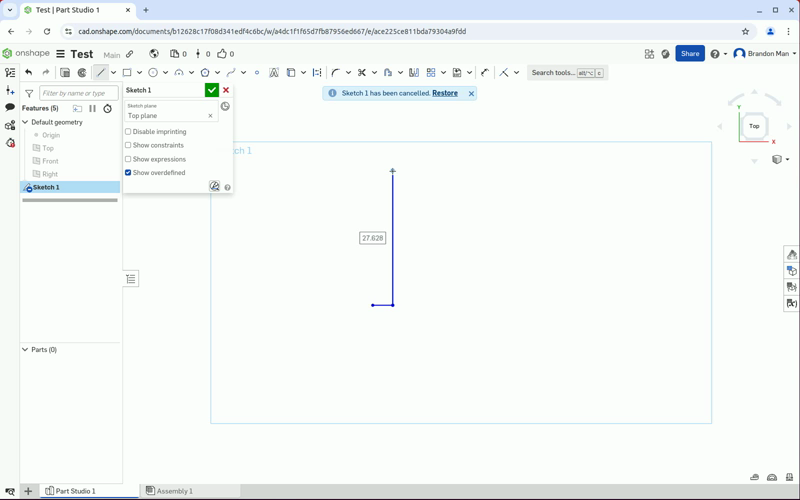
mouse_move(422, 170)
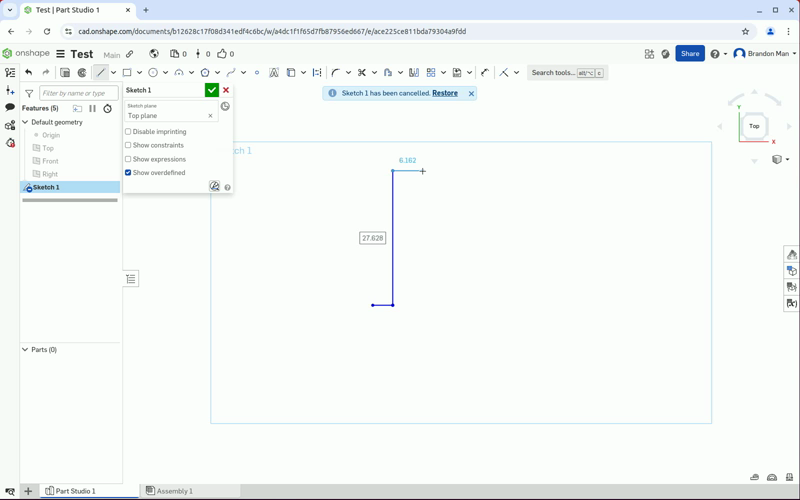
mouse_move(372, 170)
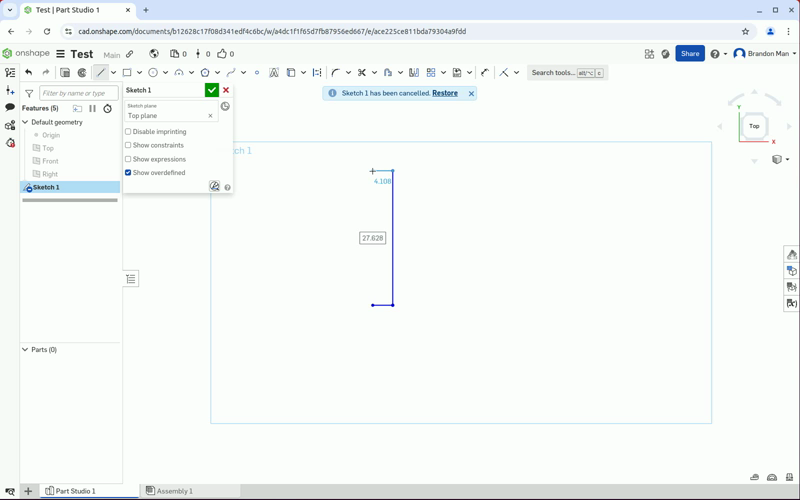
click(372, 170)
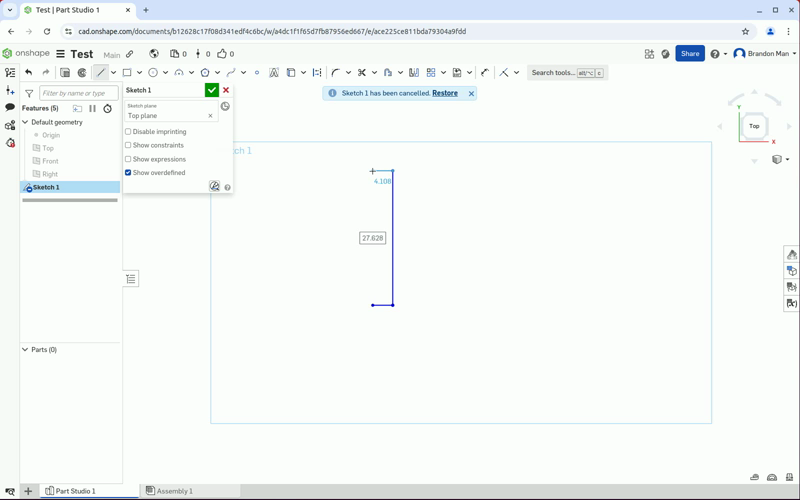
key_up(shift)
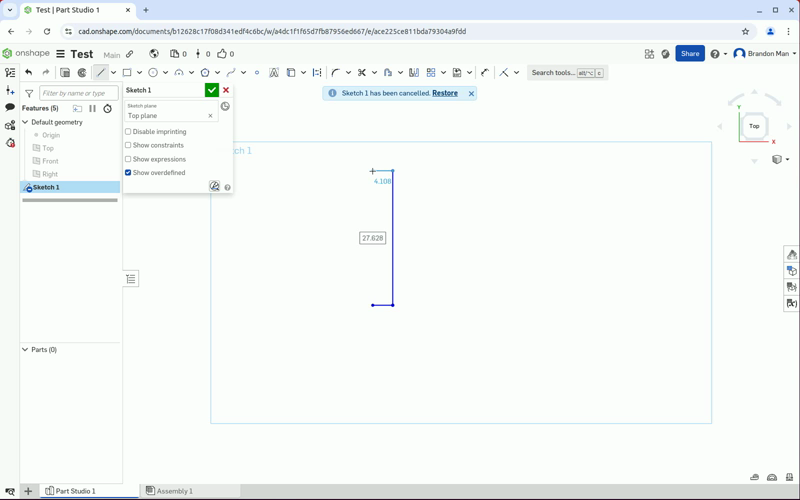
key_down(shift)
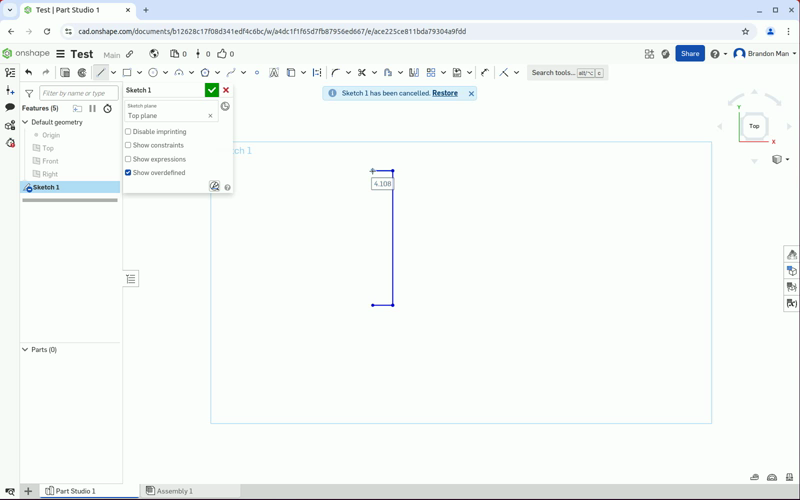
mouse_move(372, 305)
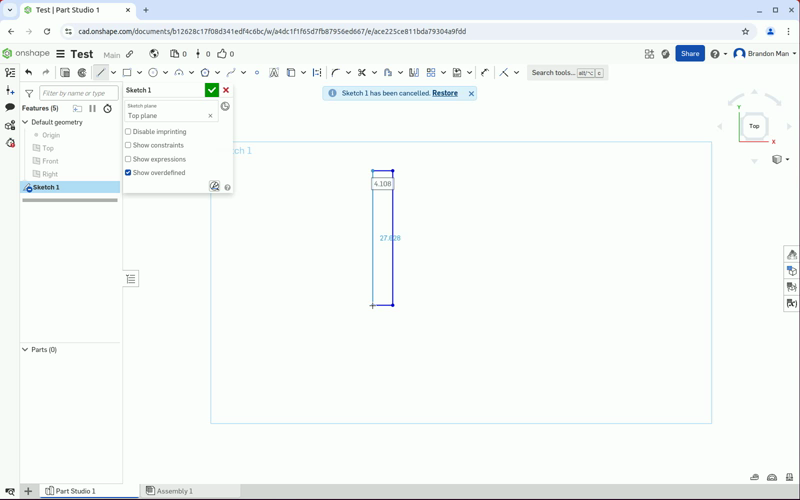
key_up(shift)
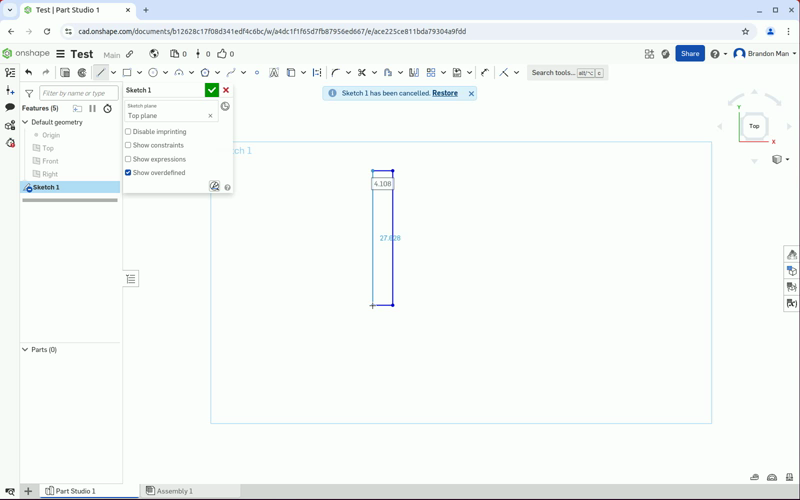
click(372, 305)
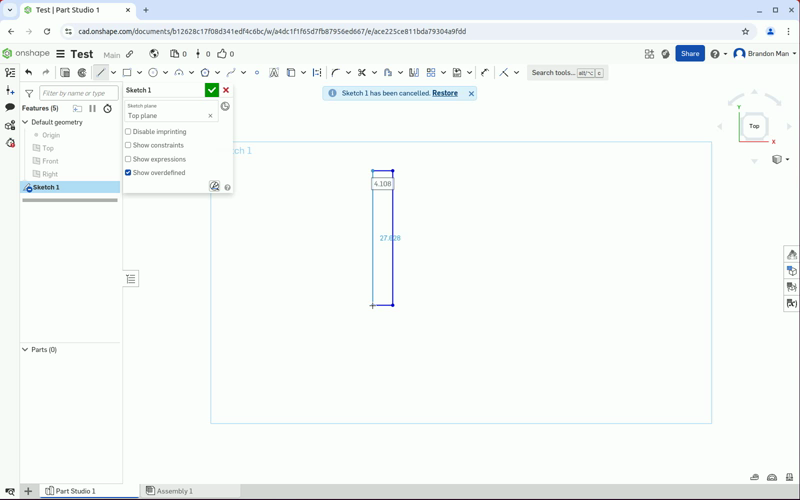
key(esc)
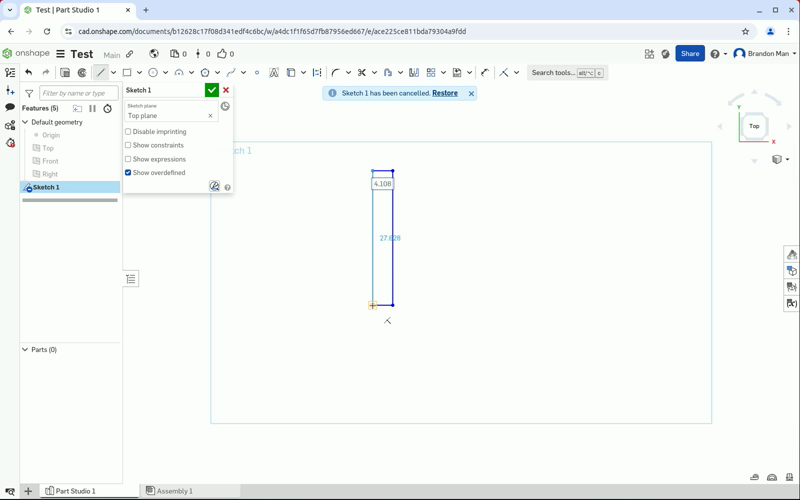
mouse_move(385, 184)
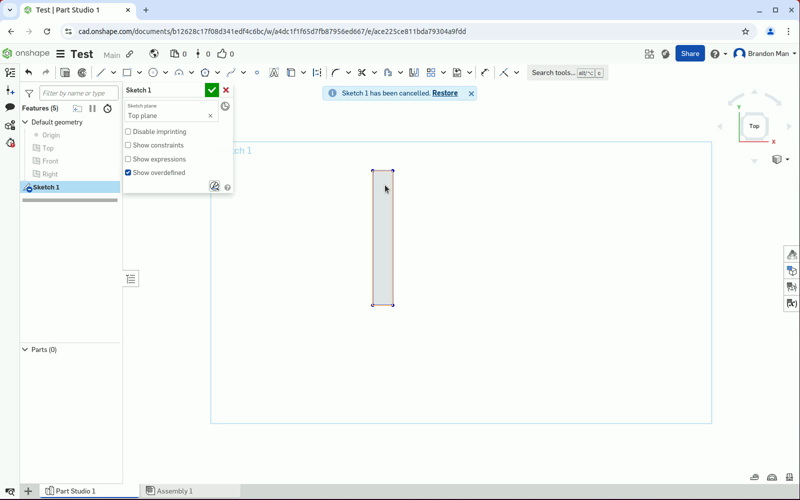
click(385, 184)
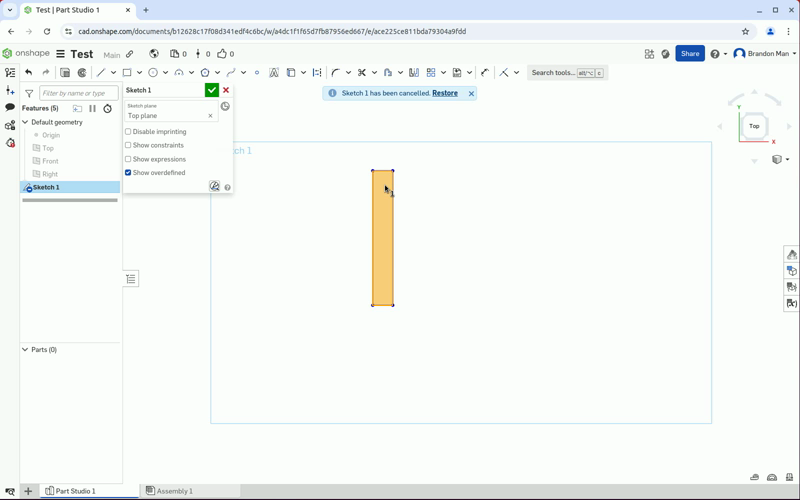
mouse_move(73, 352)
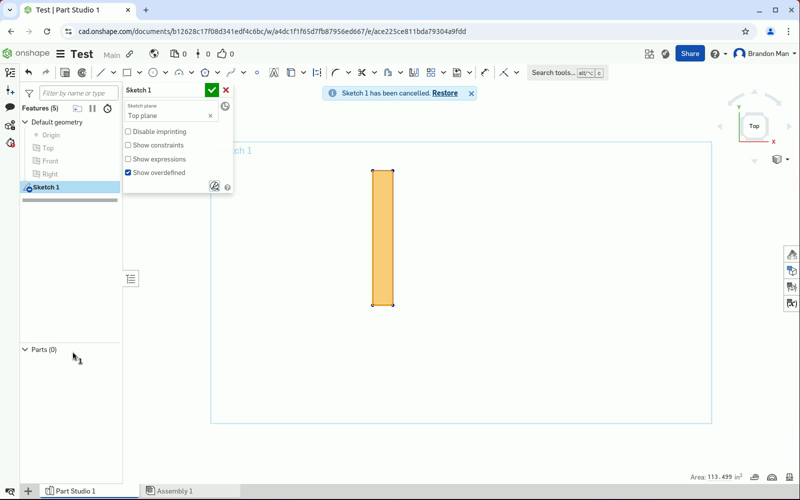
key(shift+y)
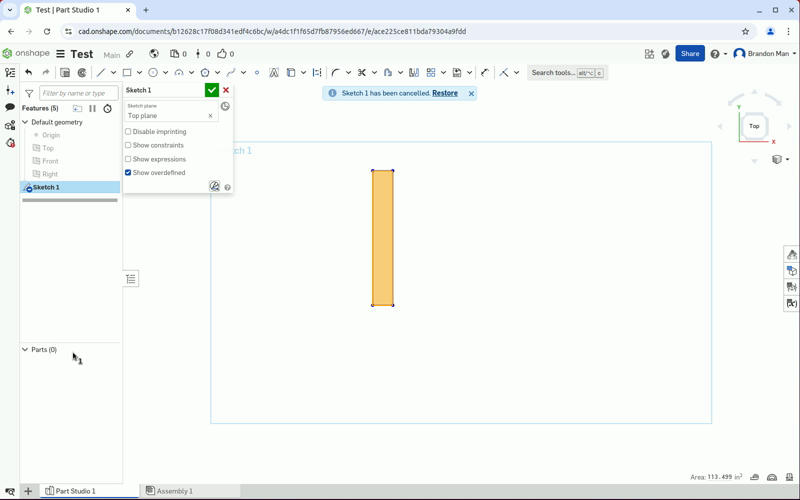
key(shift+e)
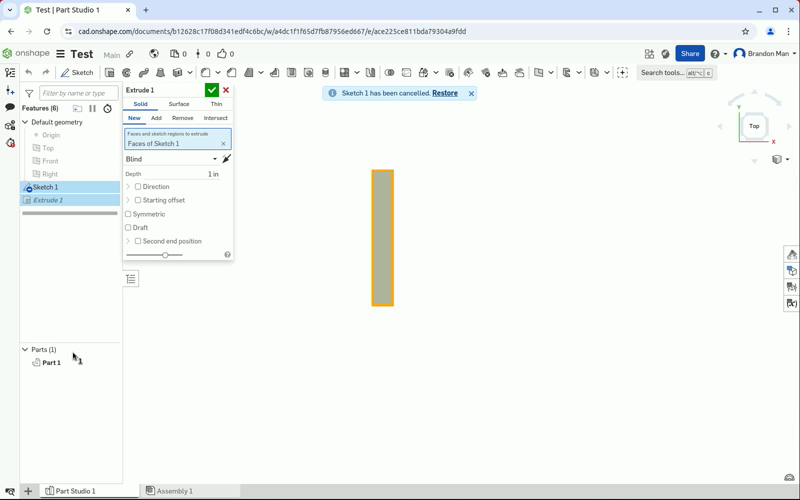
mouse_move(143, 106)
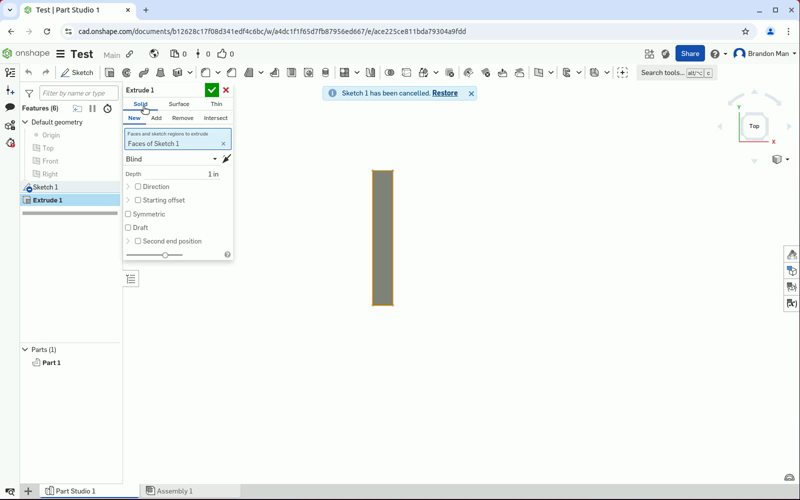
click(143, 106)
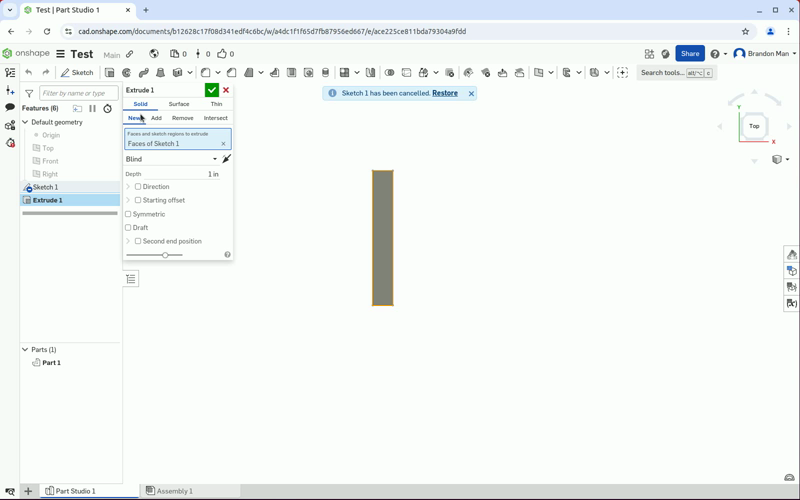
mouse_move(137, 120)
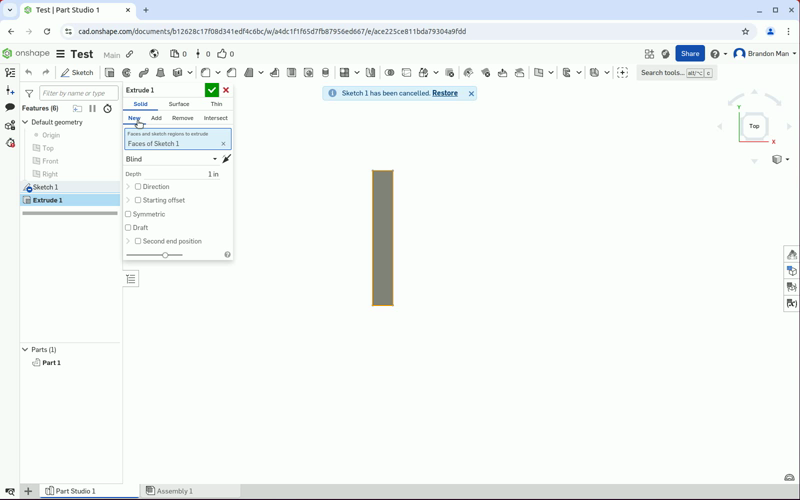
click(137, 120)
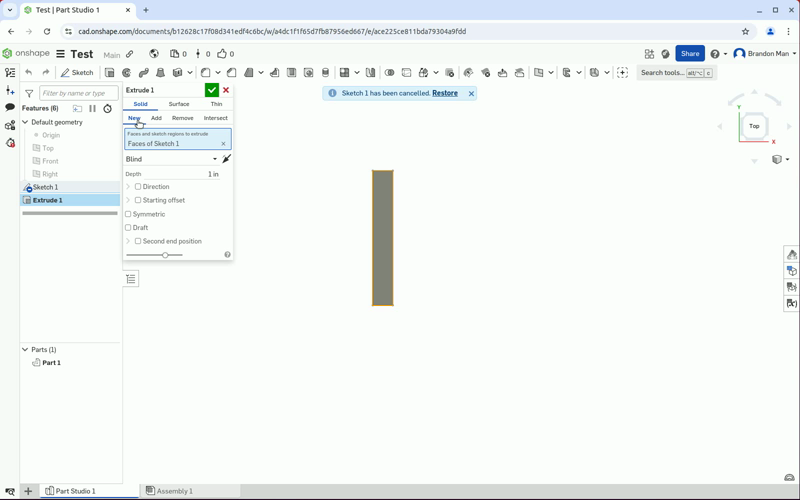
key(tab, 4)
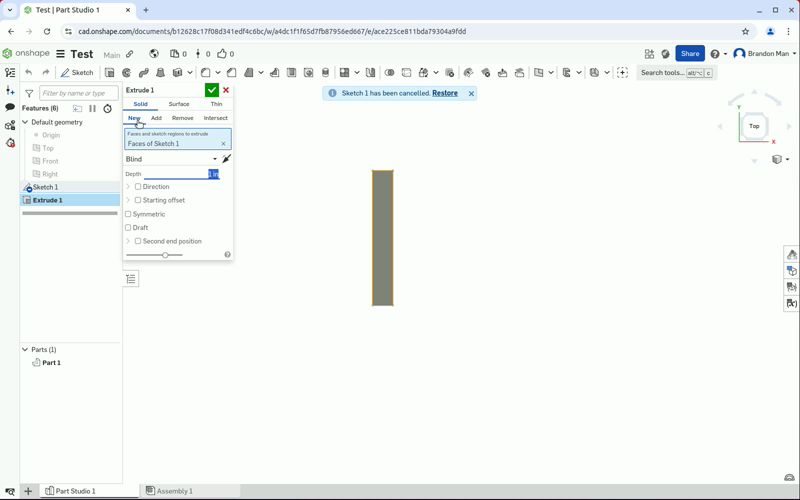
text(1.204)
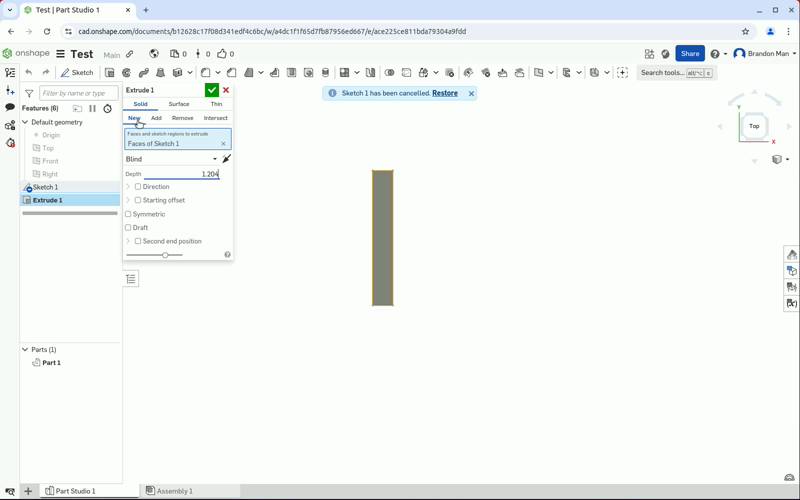
key(enter)
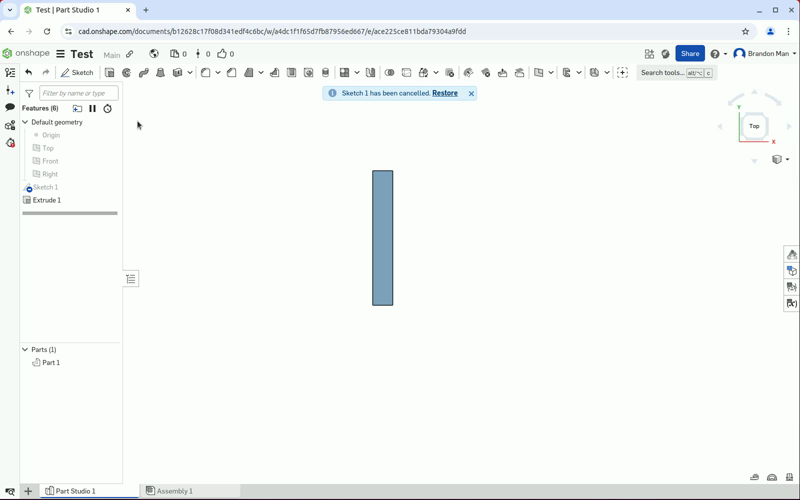
key(shift+h)
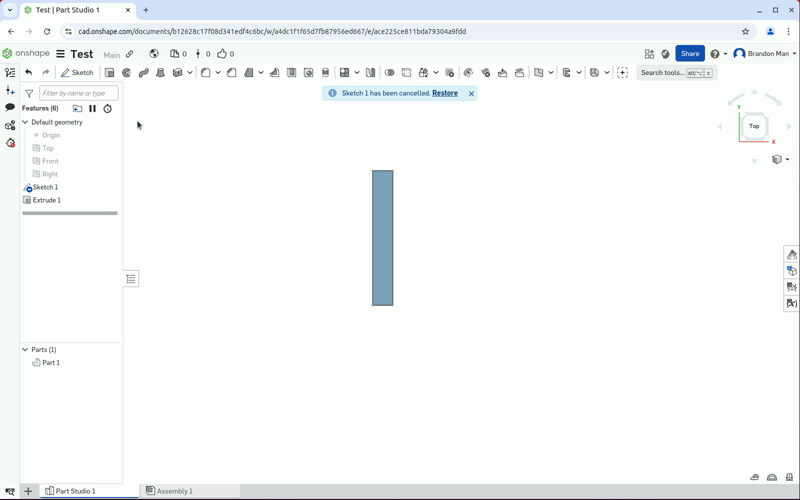
key(shift+h)
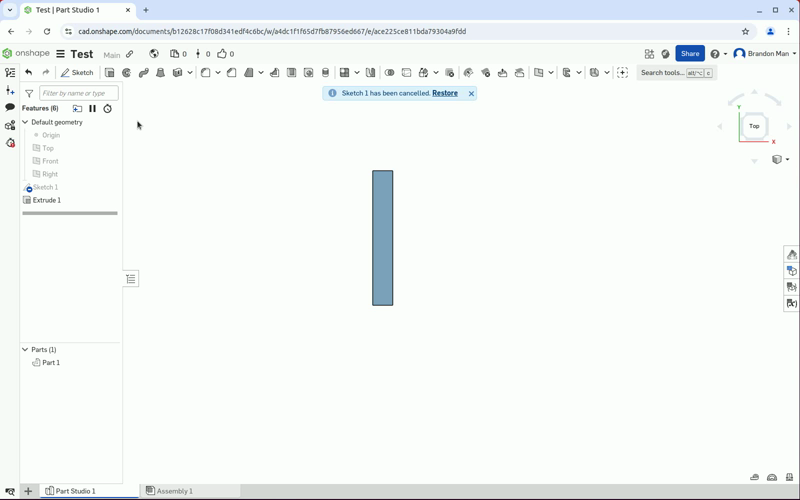
mouse_move(73, 189)
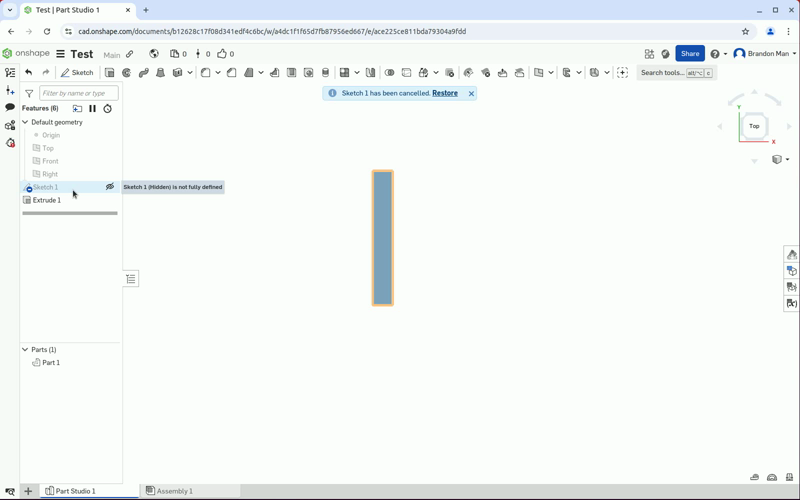
click(73, 189)
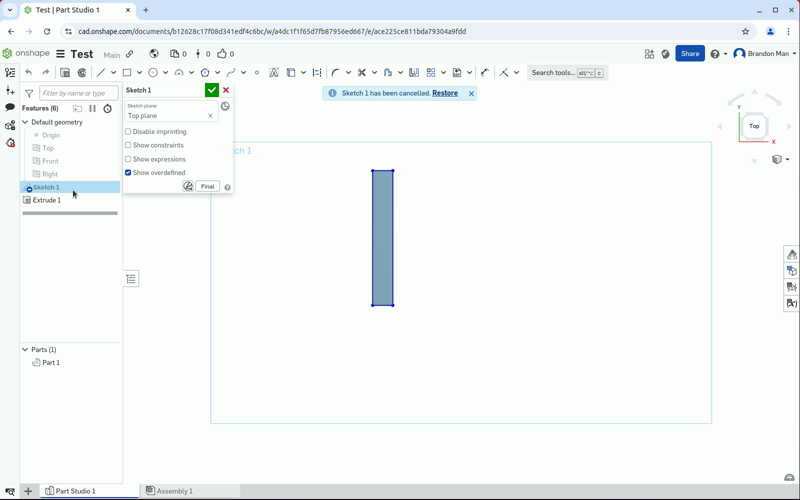
mouse_move(229, 92)
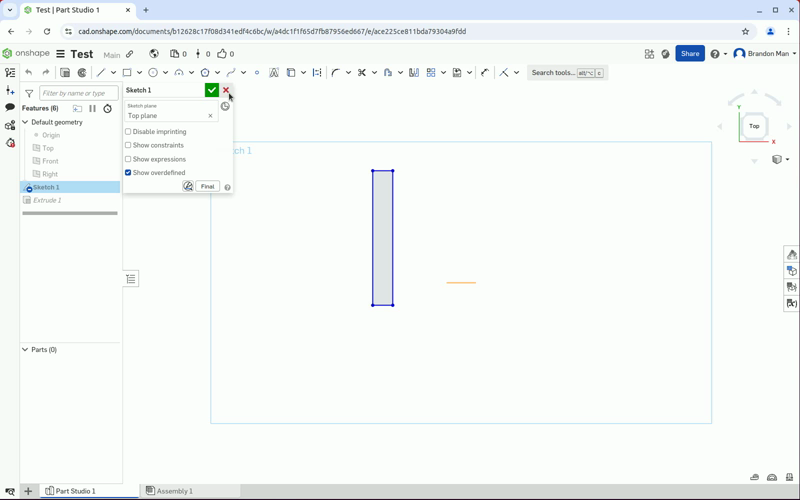
click(229, 92)
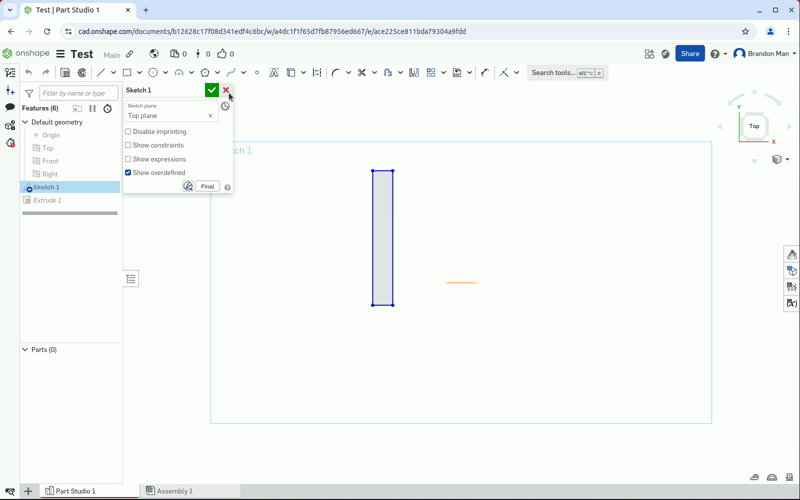
key(shift+s)
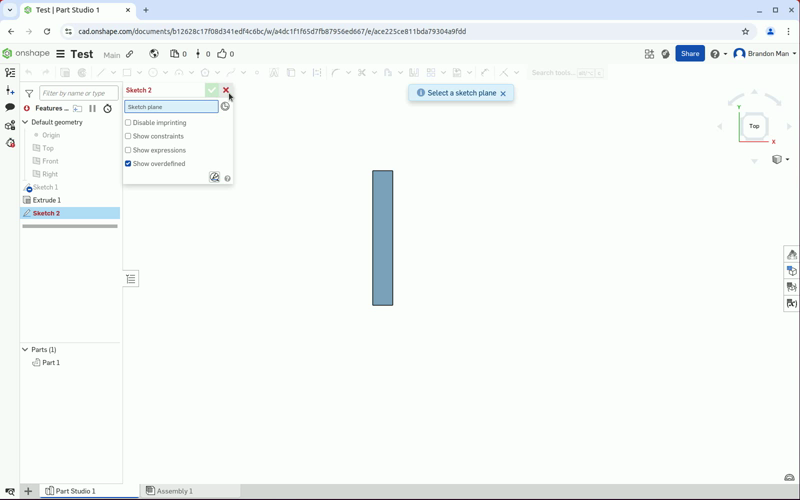
mouse_move(73, 150)
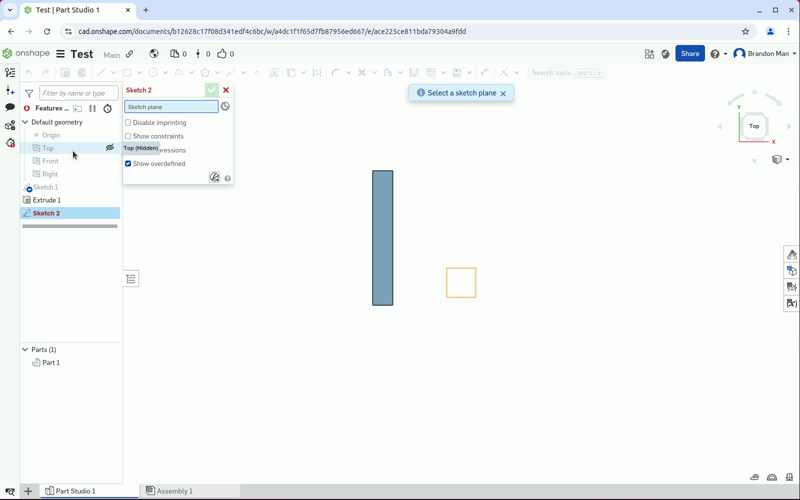
click(73, 150)
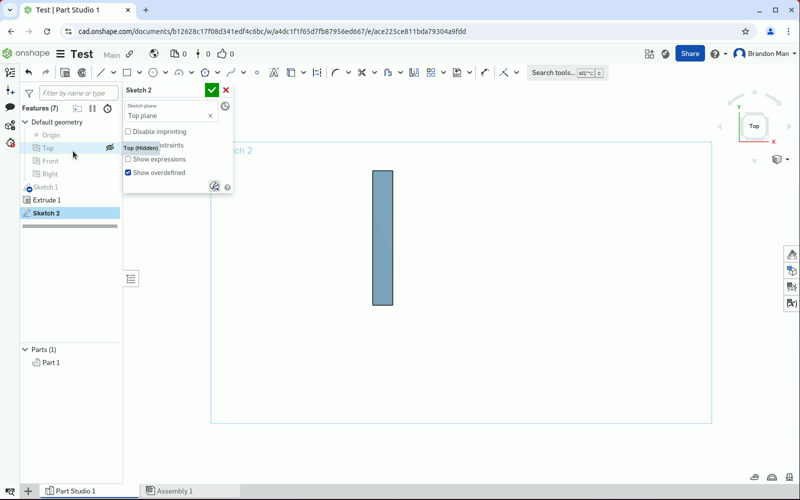
mouse_move(73, 352)
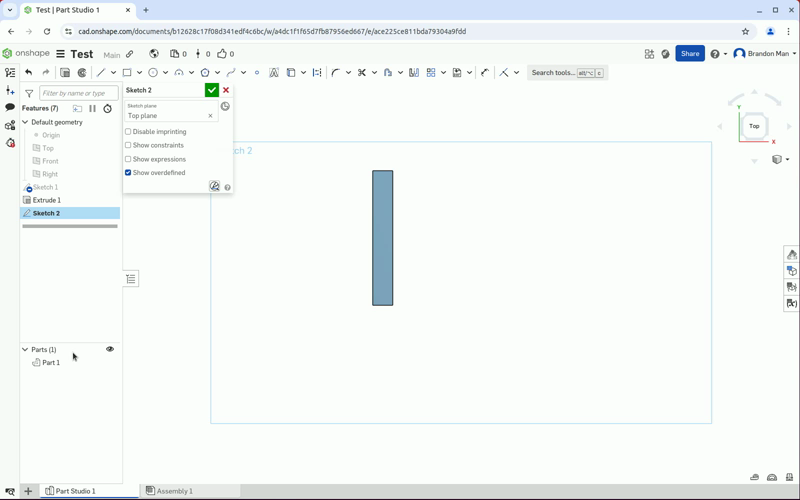
key(y)
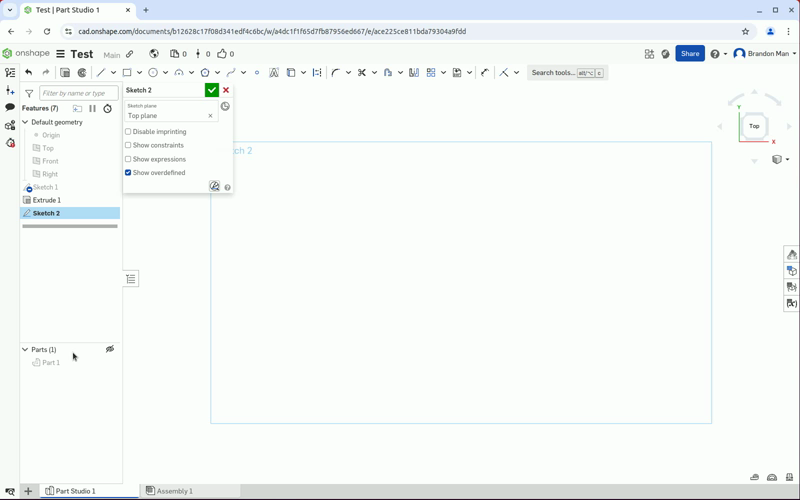
key(l)
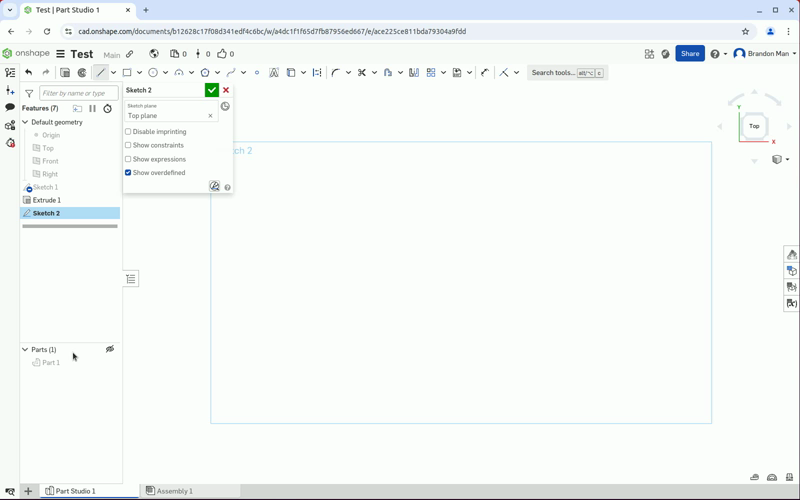
key_down(shift)
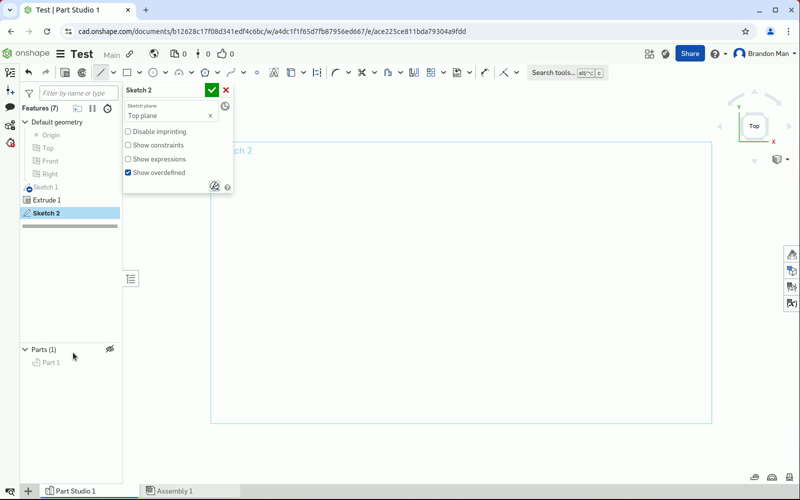
mouse_move(355, 318)
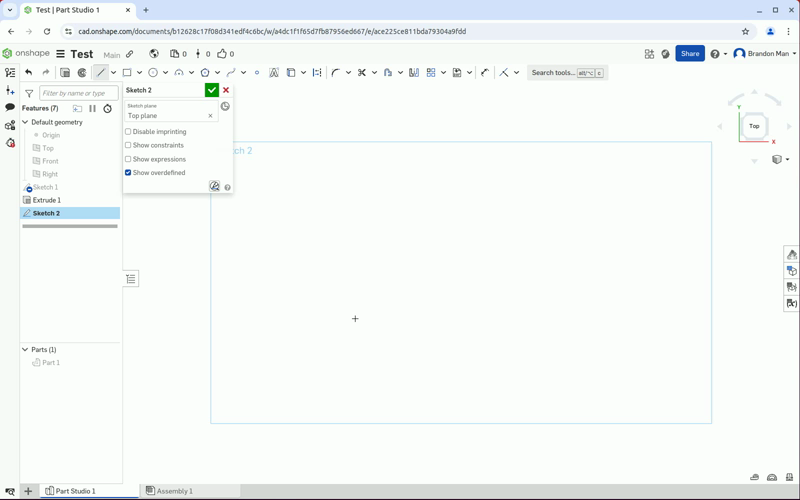
click(355, 318)
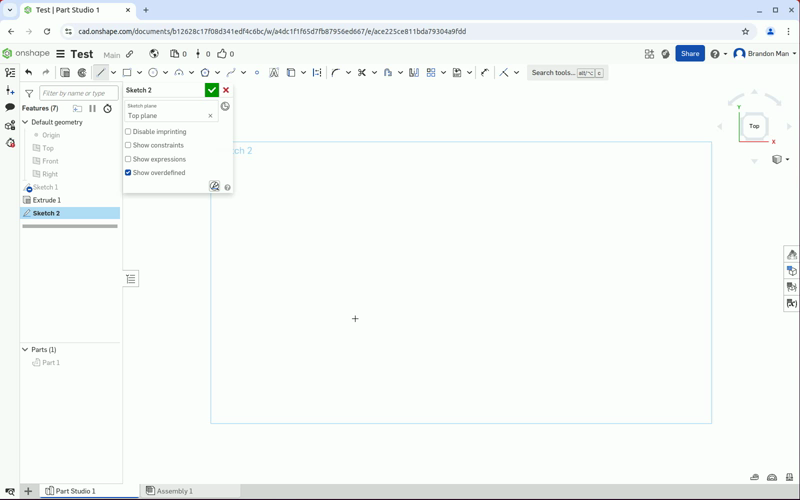
key_up(shift)
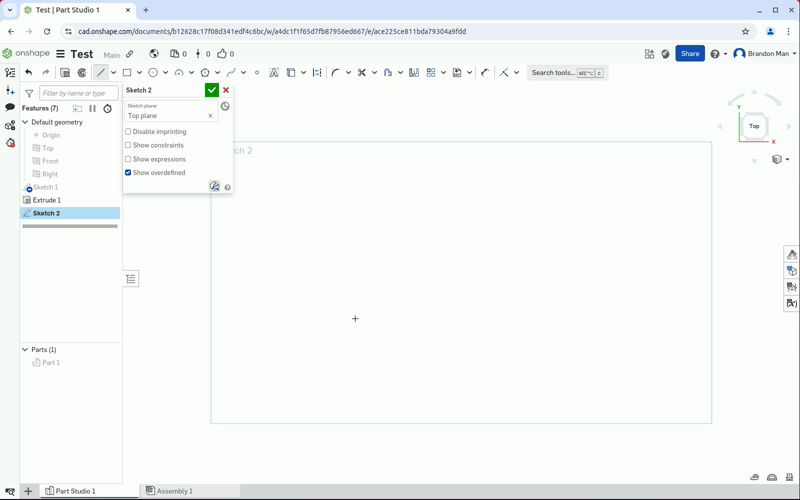
key_down(shift)
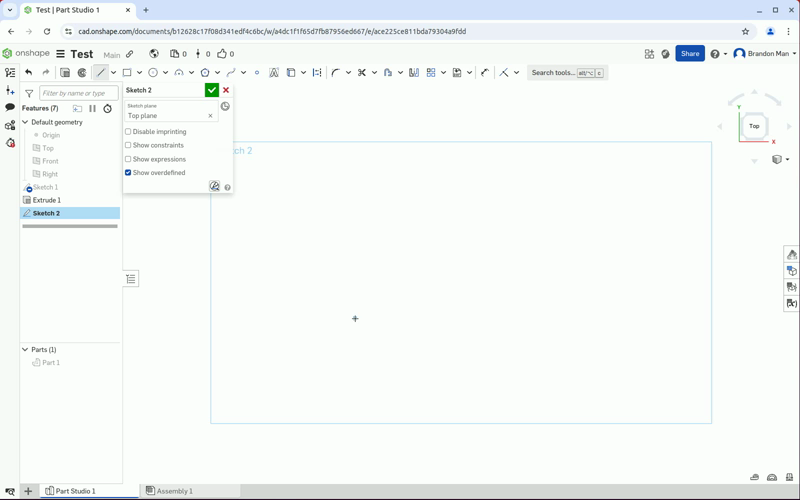
mouse_move(385, 318)
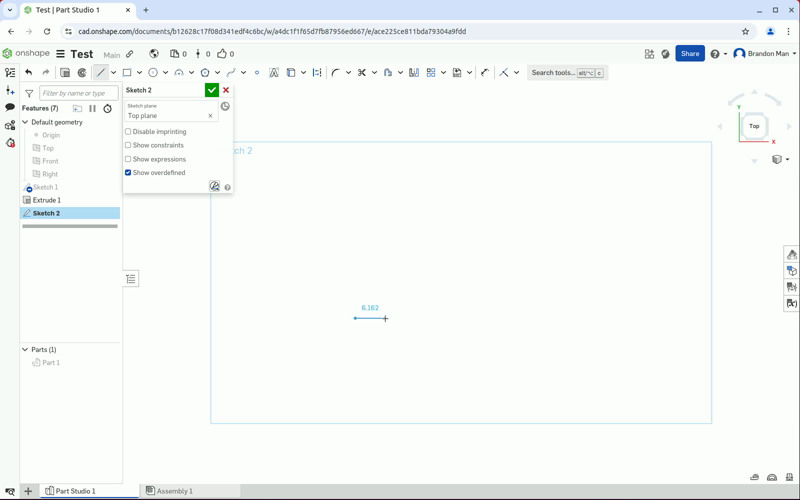
mouse_move(409, 318)
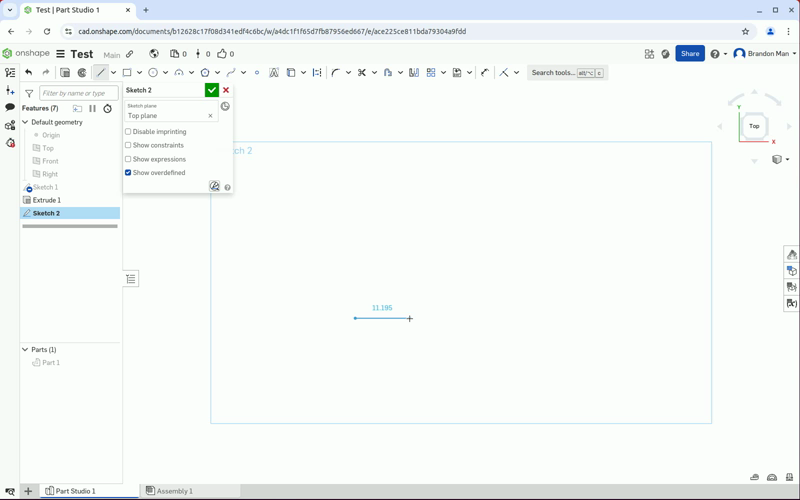
click(409, 318)
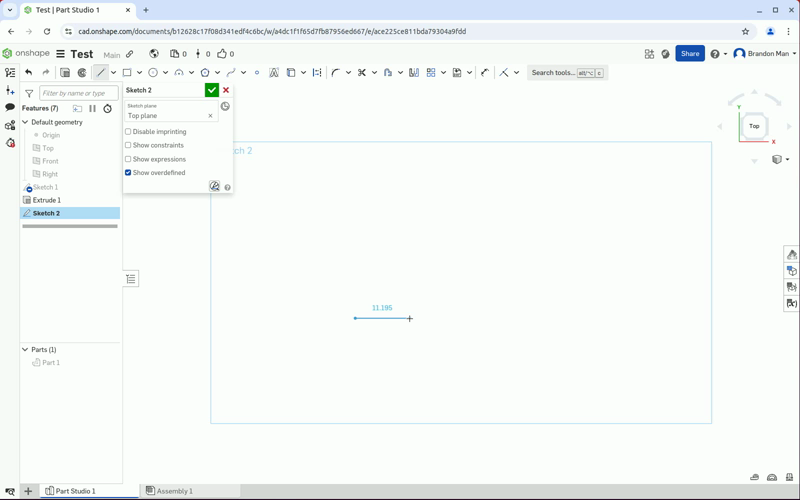
key_up(shift)
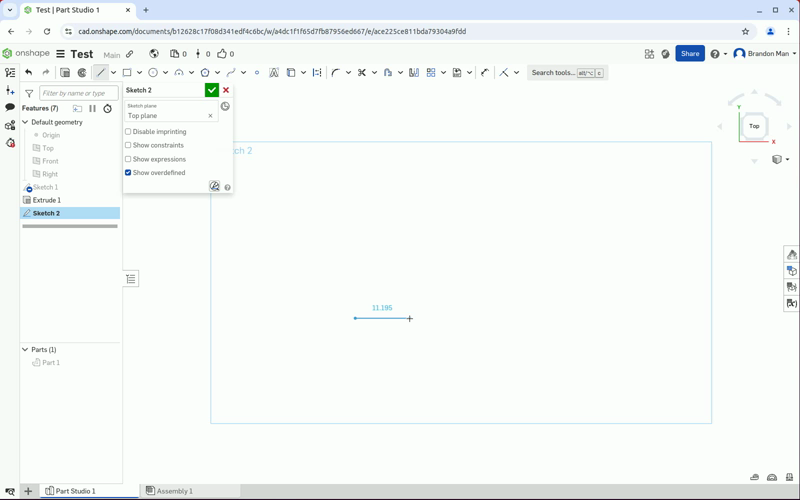
key_down(shift)
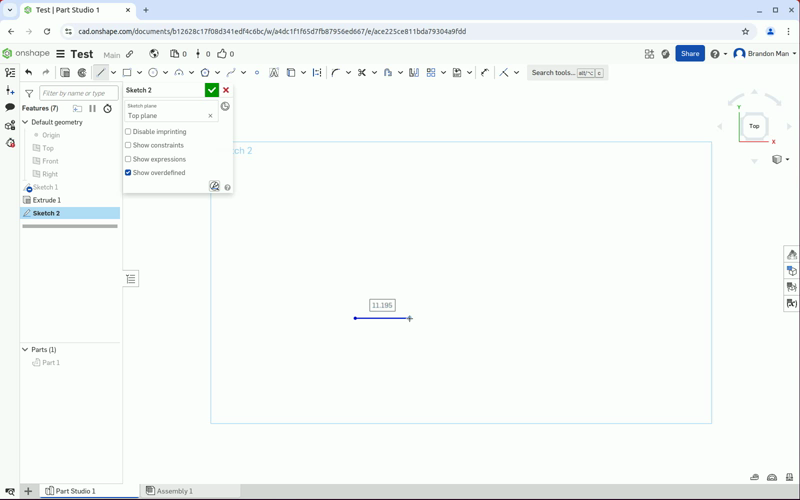
mouse_move(439, 318)
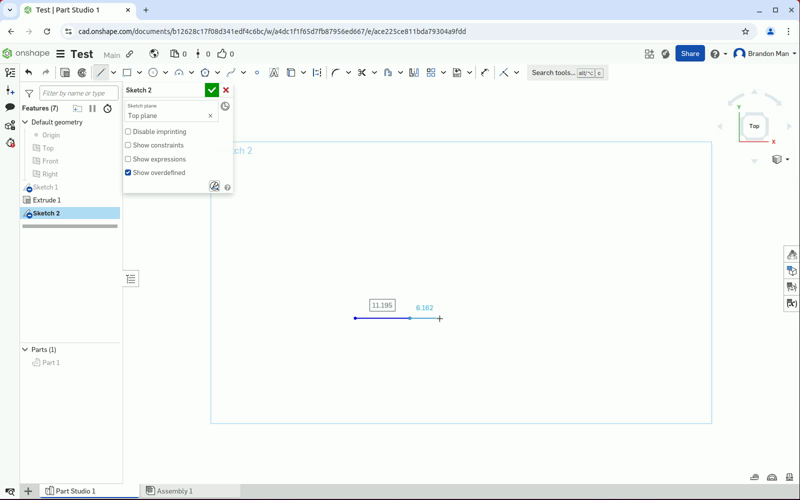
mouse_move(409, 304)
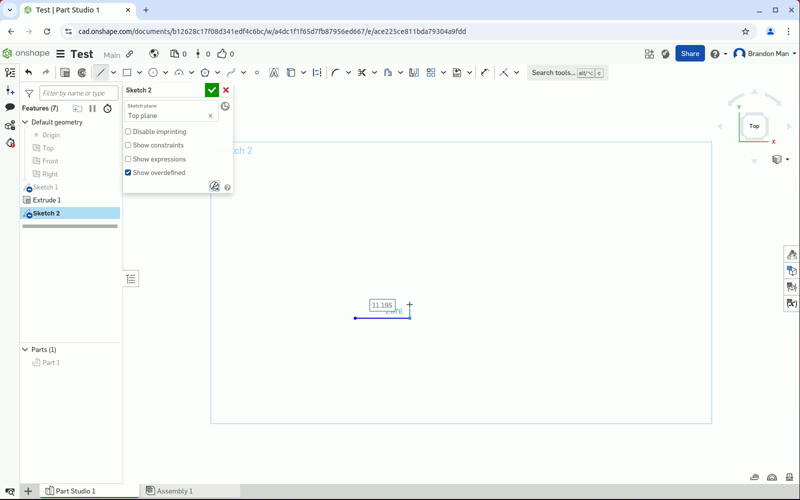
click(409, 304)
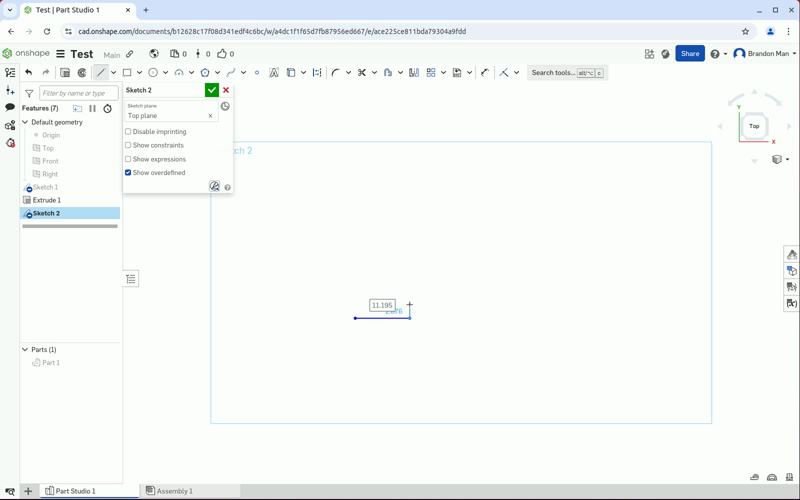
key_up(shift)
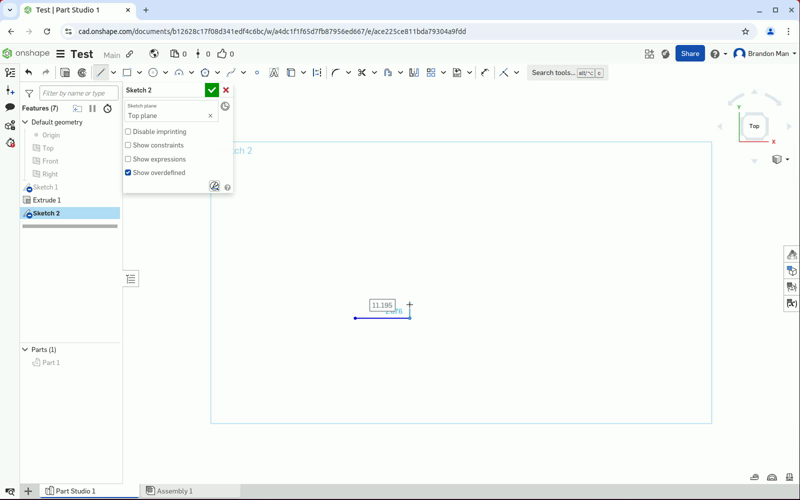
key_down(shift)
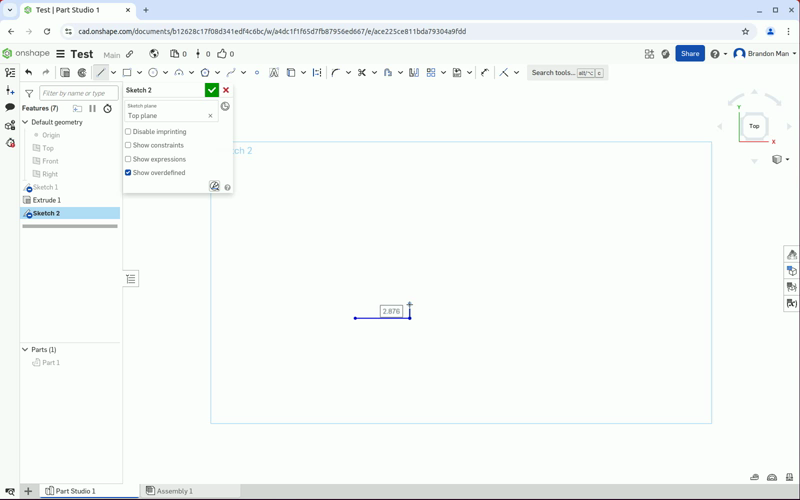
mouse_move(439, 304)
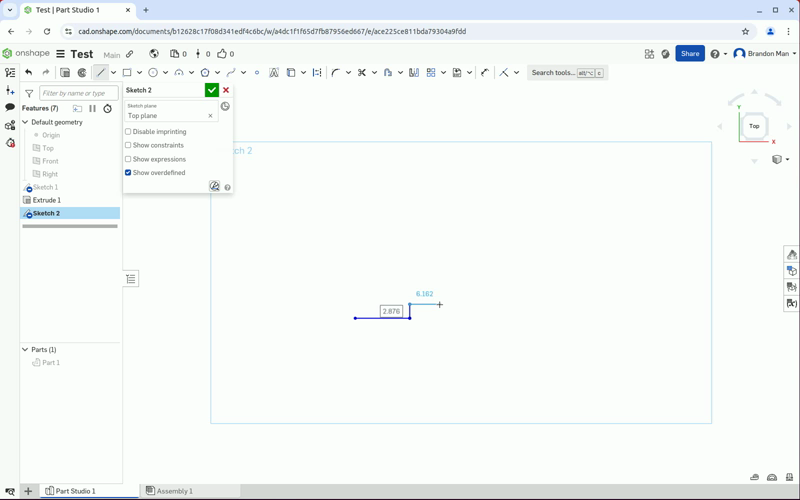
mouse_move(393, 304)
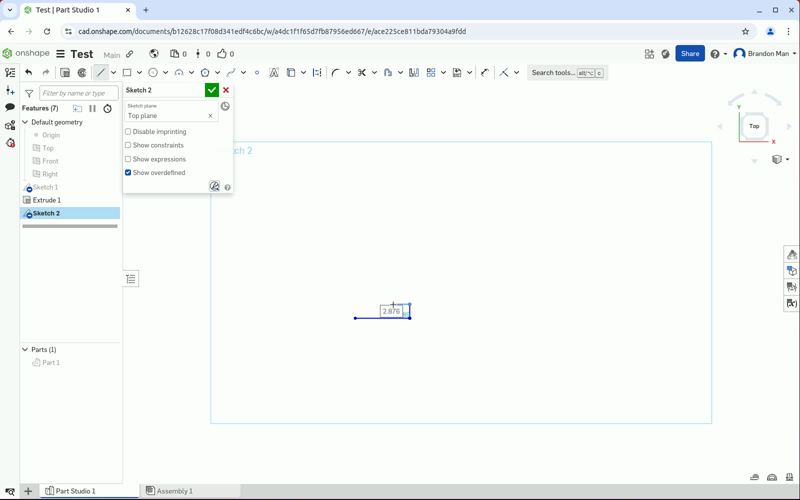
click(393, 304)
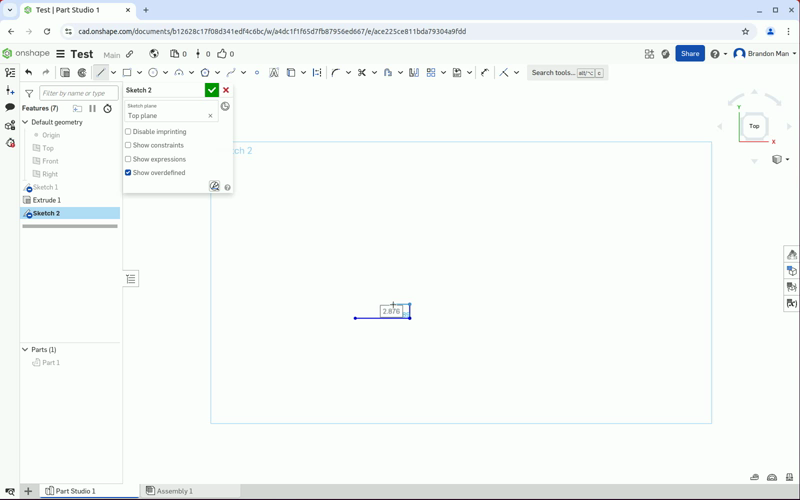
key_up(shift)
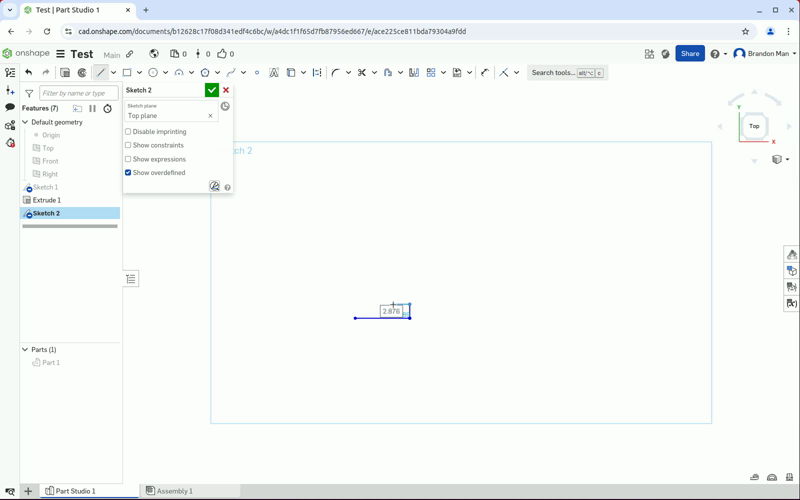
key_down(shift)
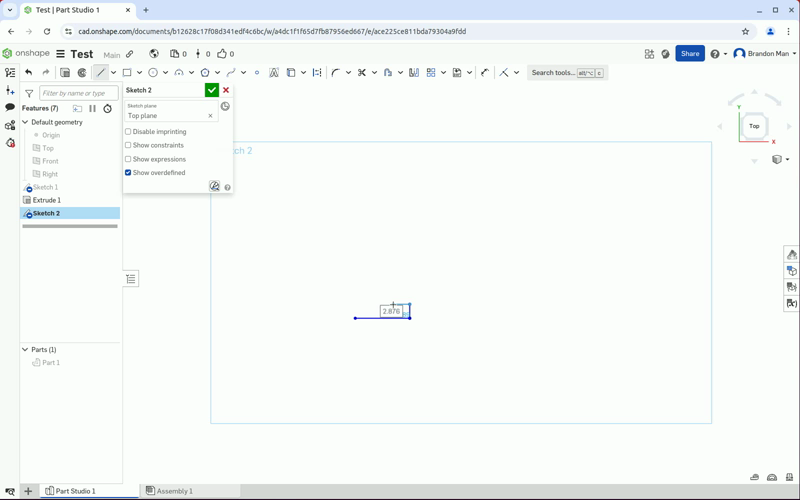
mouse_move(423, 304)
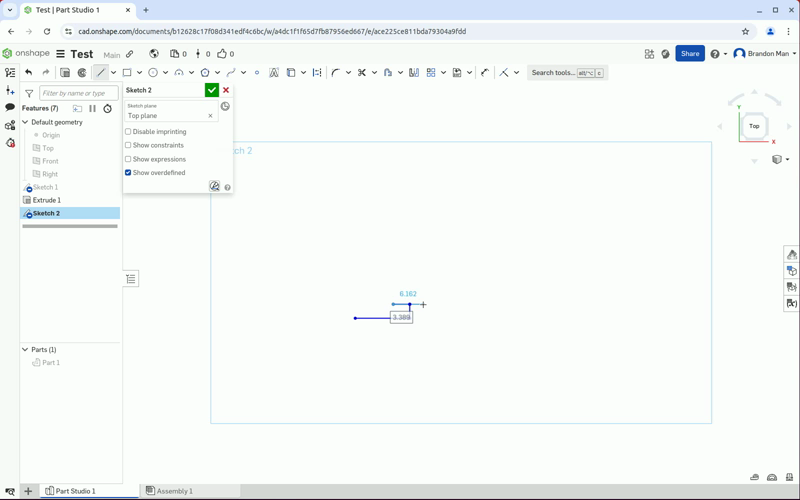
mouse_move(372, 304)
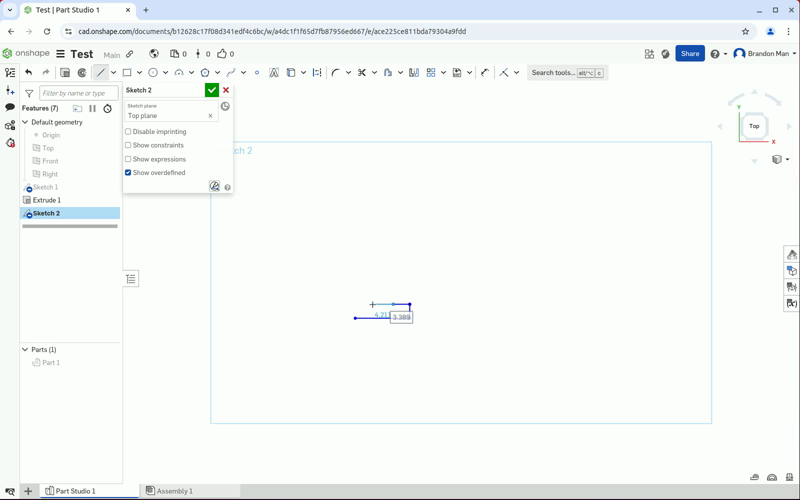
click(372, 304)
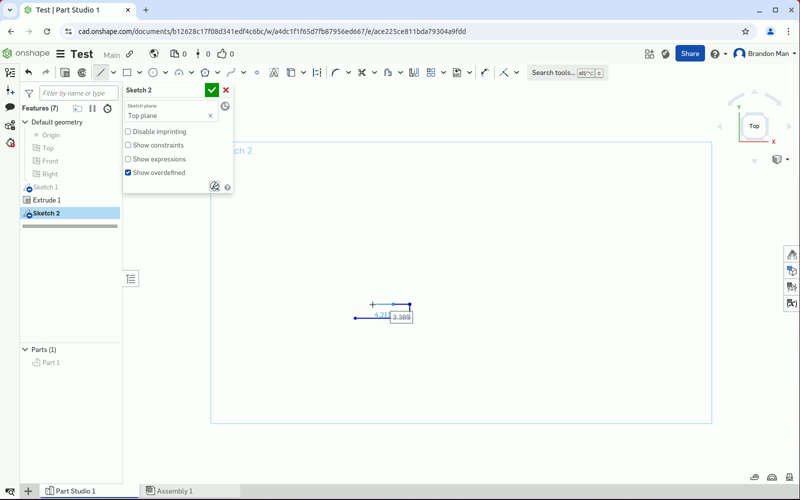
key_up(shift)
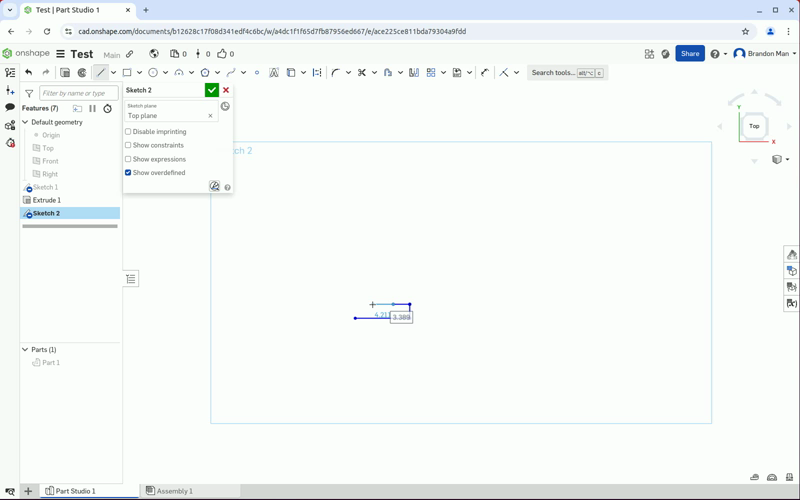
key_down(shift)
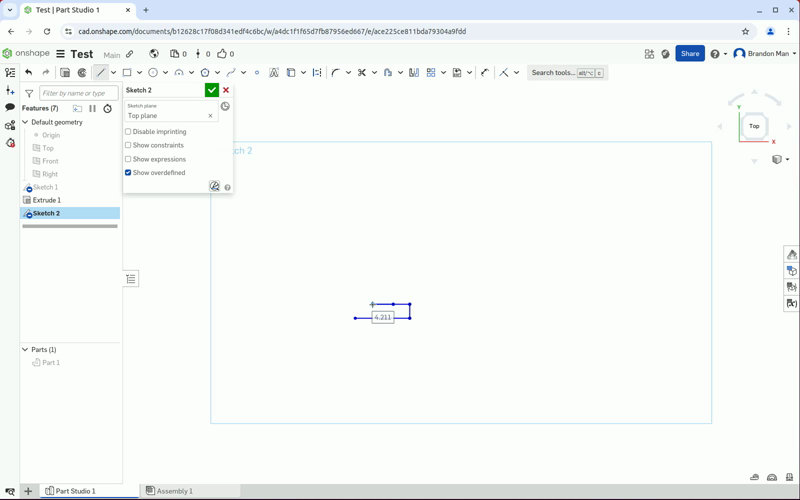
mouse_move(402, 304)
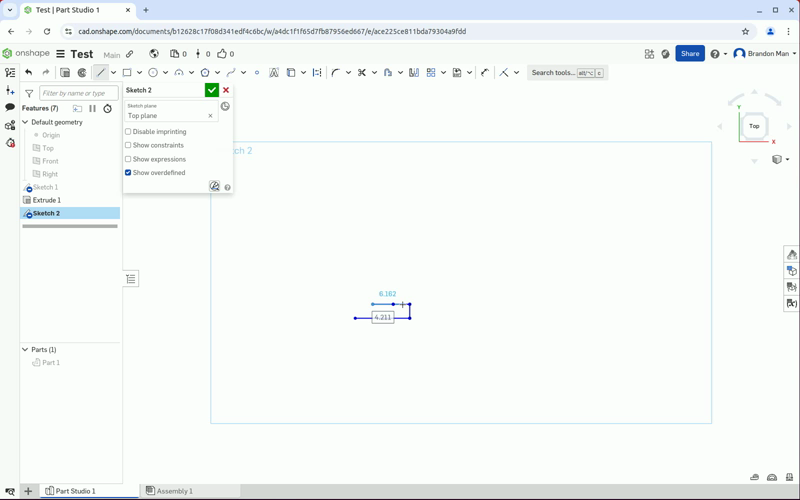
mouse_move(355, 304)
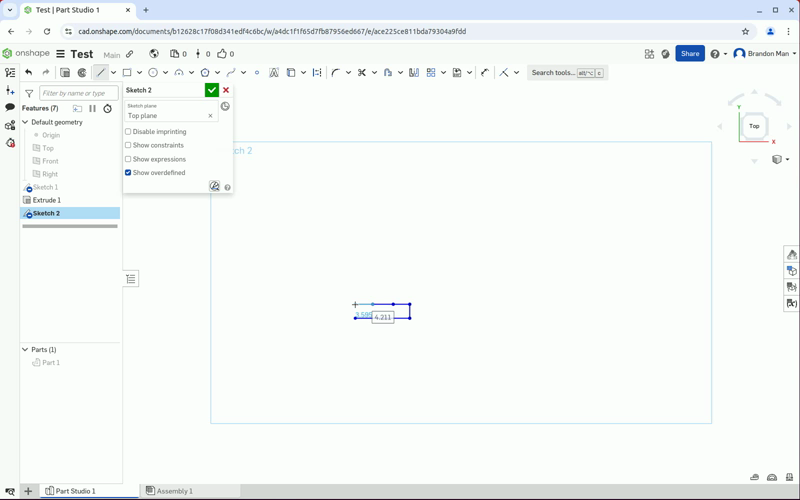
click(355, 304)
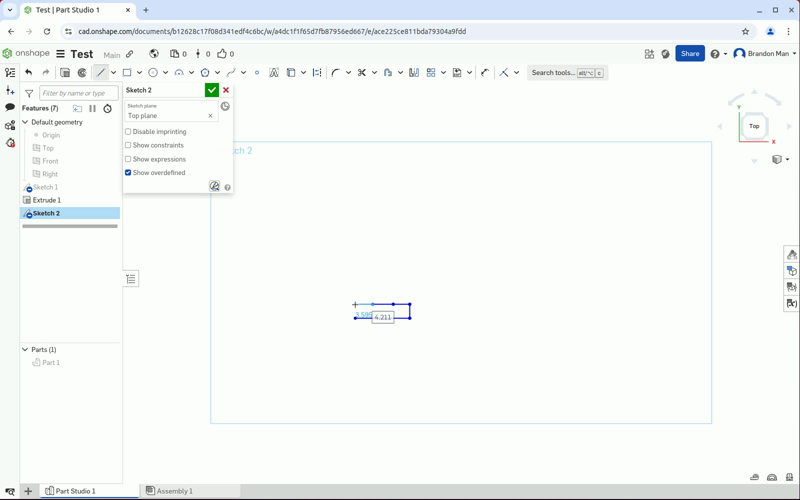
key_up(shift)
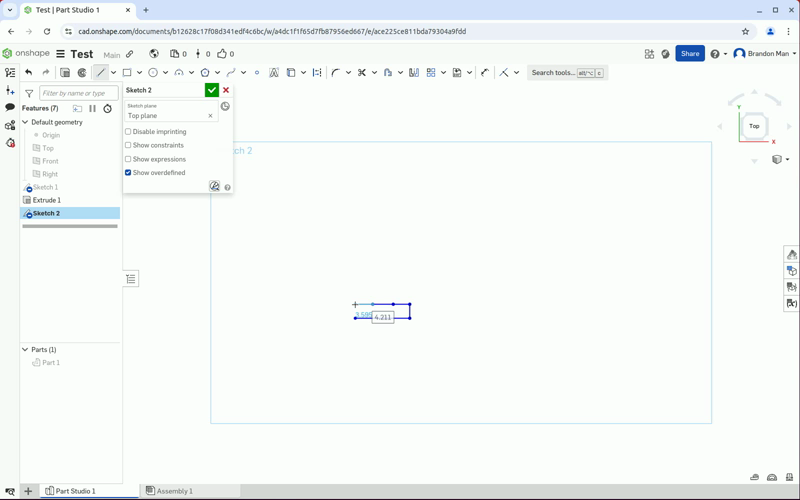
mouse_move(385, 304)
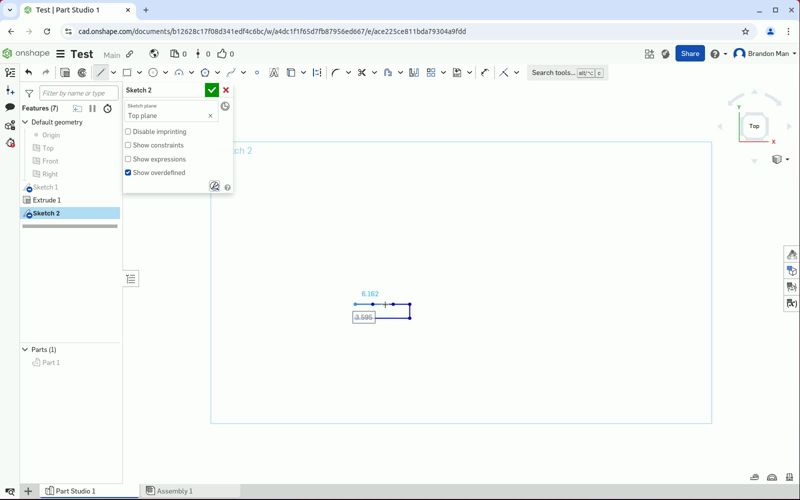
key_down(shift)
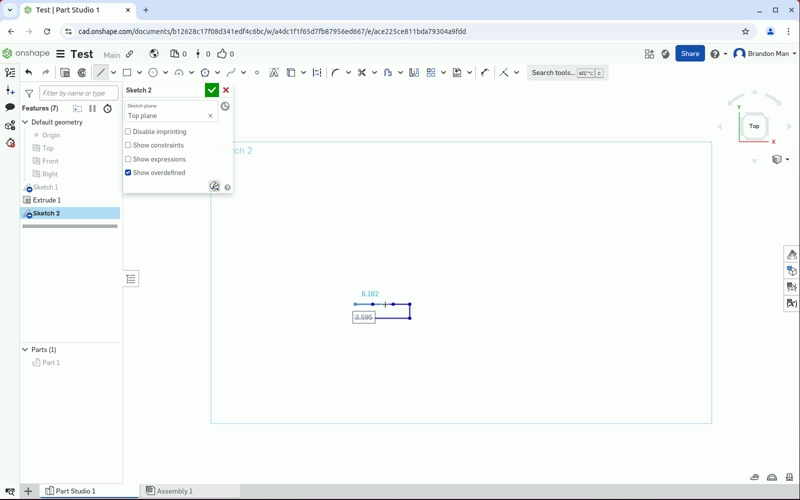
mouse_move(355, 318)
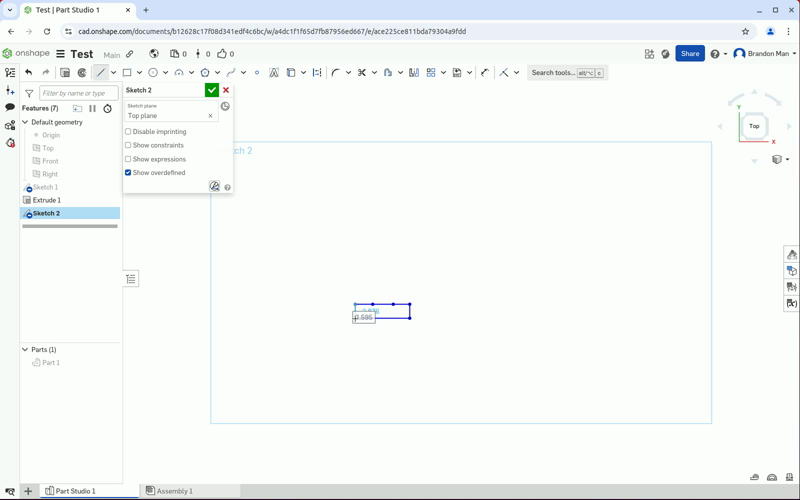
key_up(shift)
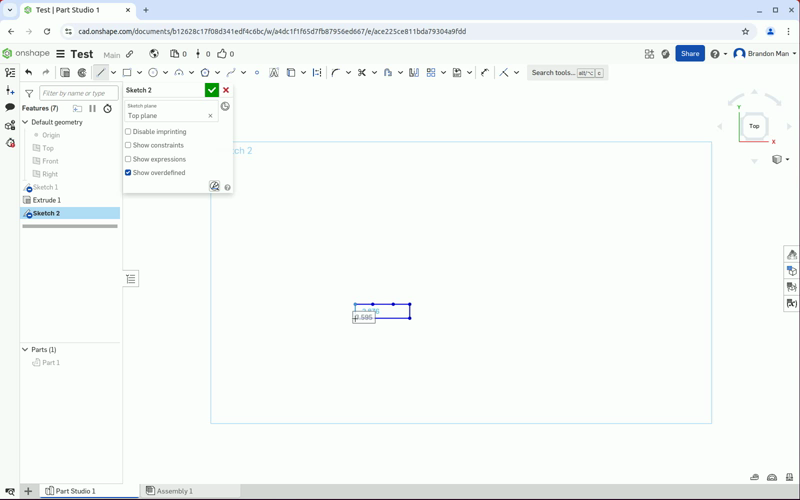
click(355, 318)
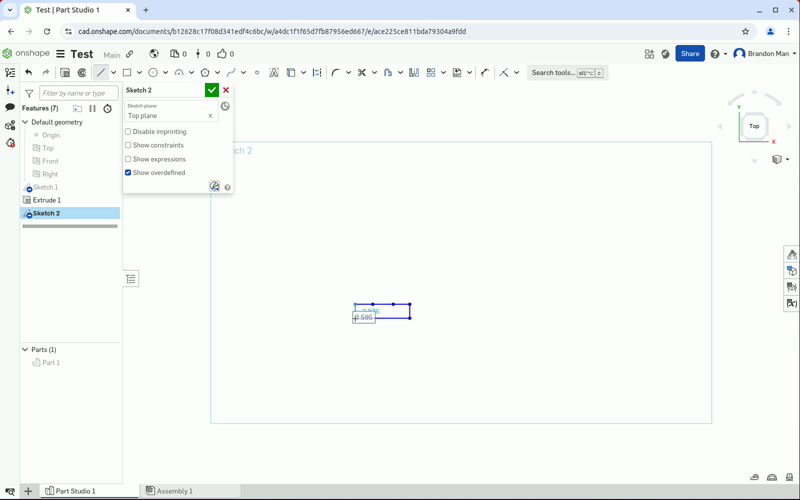
key(esc)
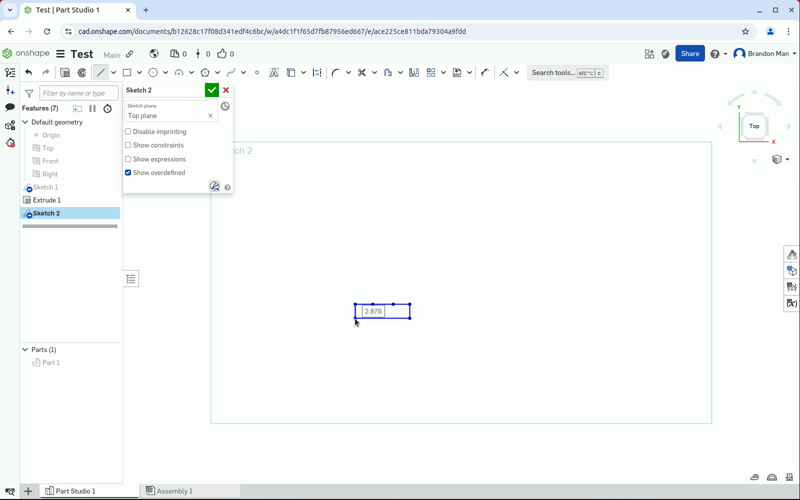
mouse_move(377, 305)
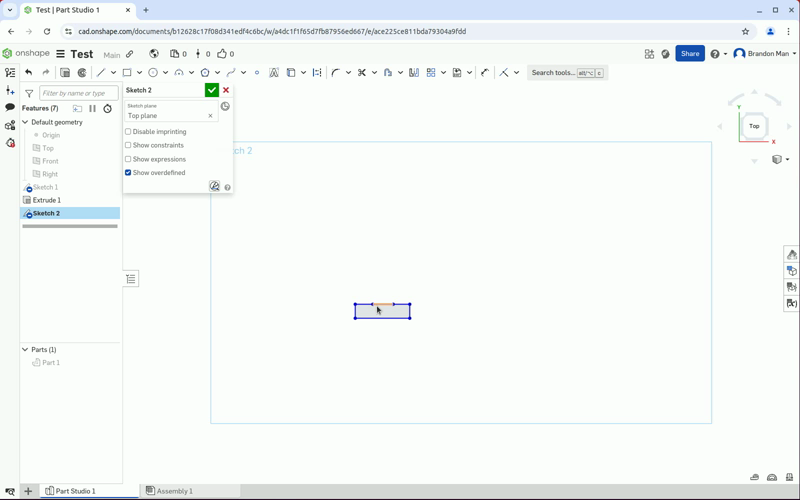
scroll(6)
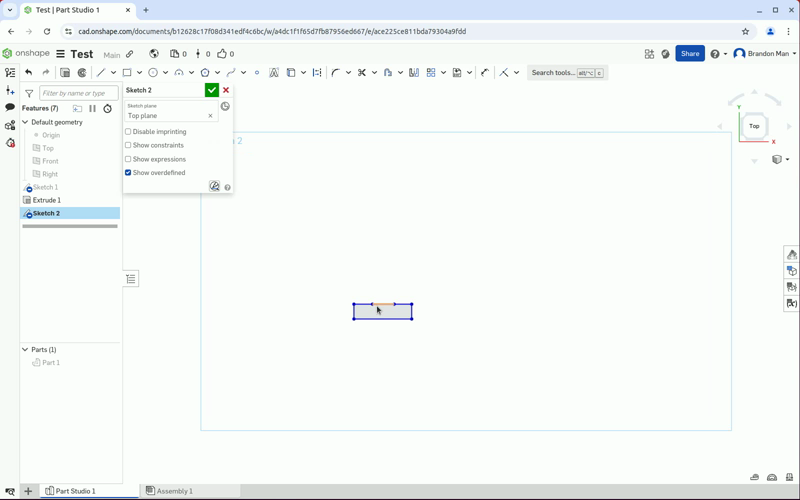
scroll(6)
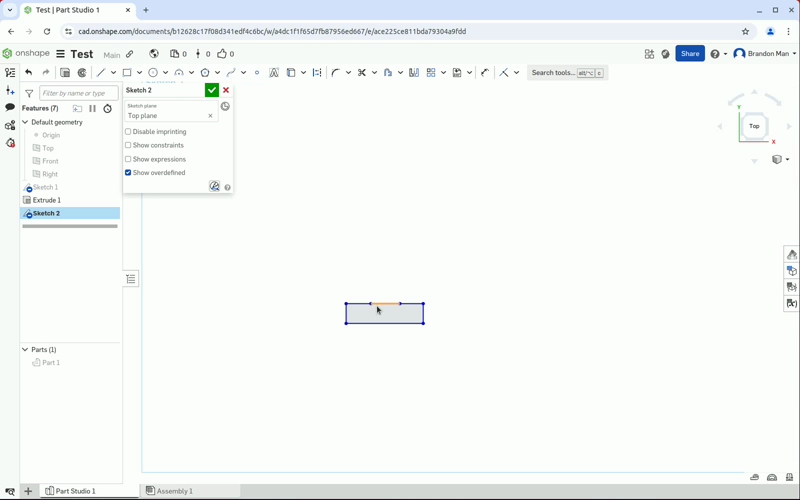
scroll(6)
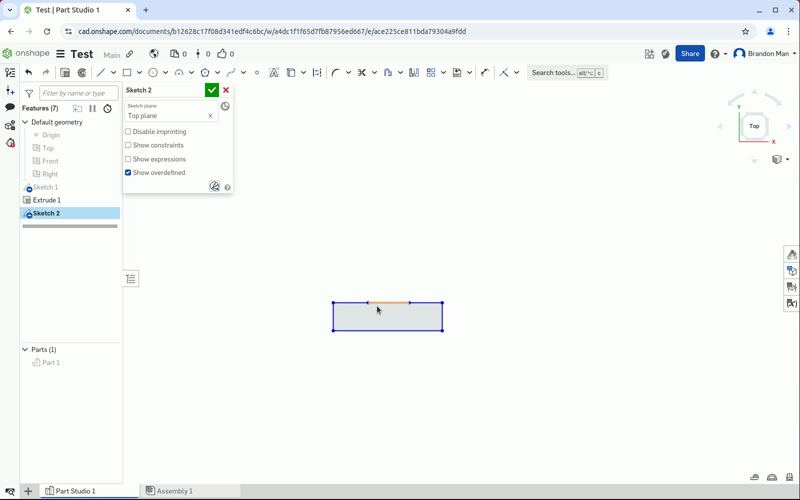
scroll(6)
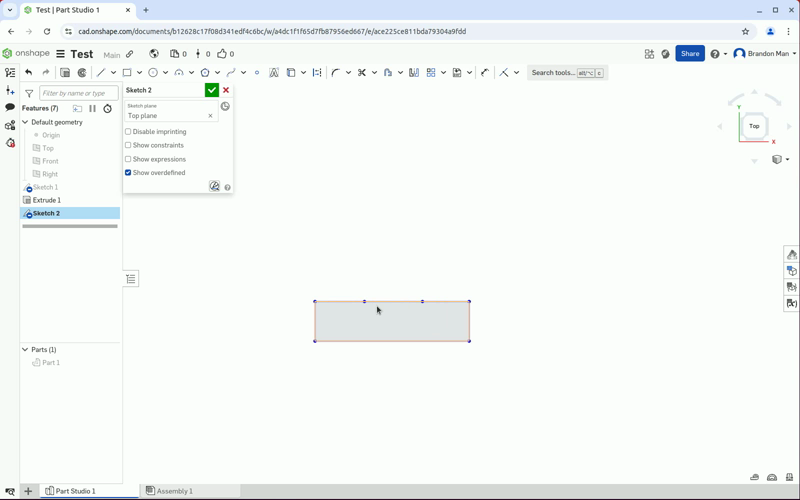
scroll(6)
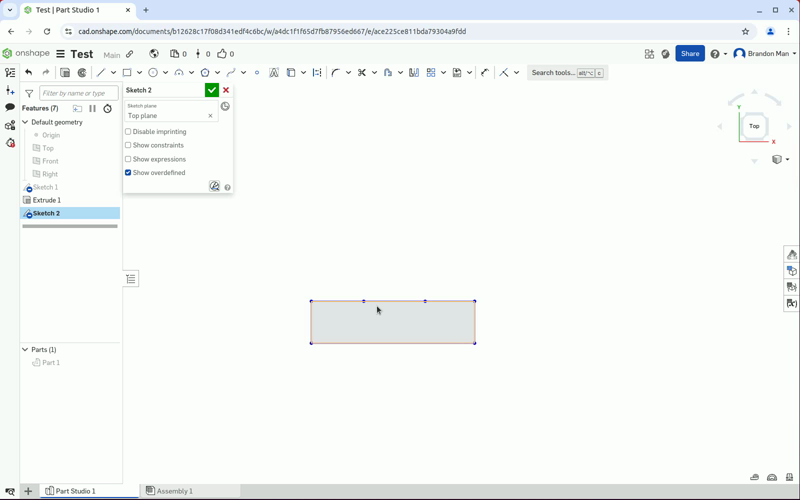
scroll(6)
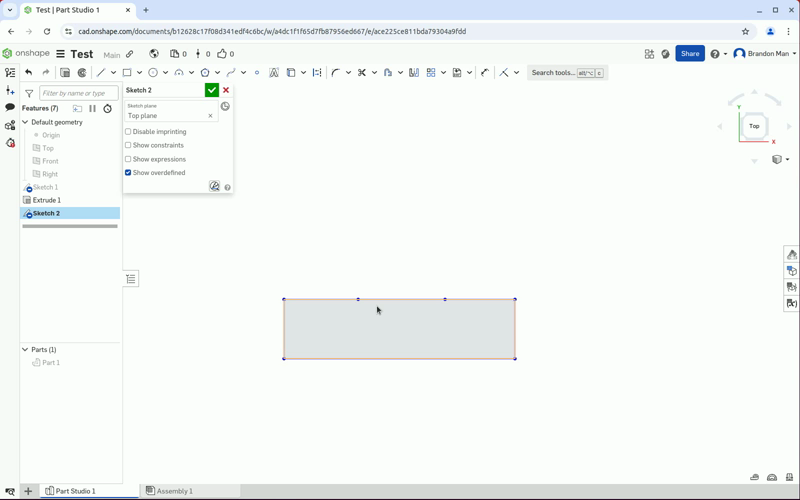
scroll(6)
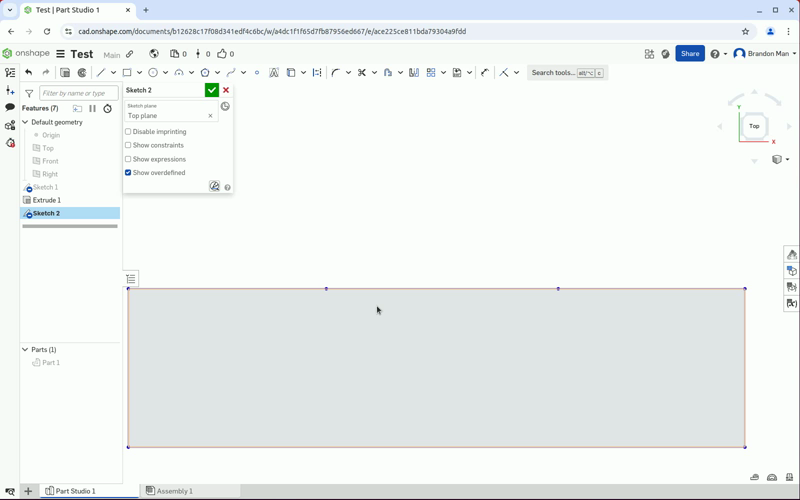
click(377, 305)
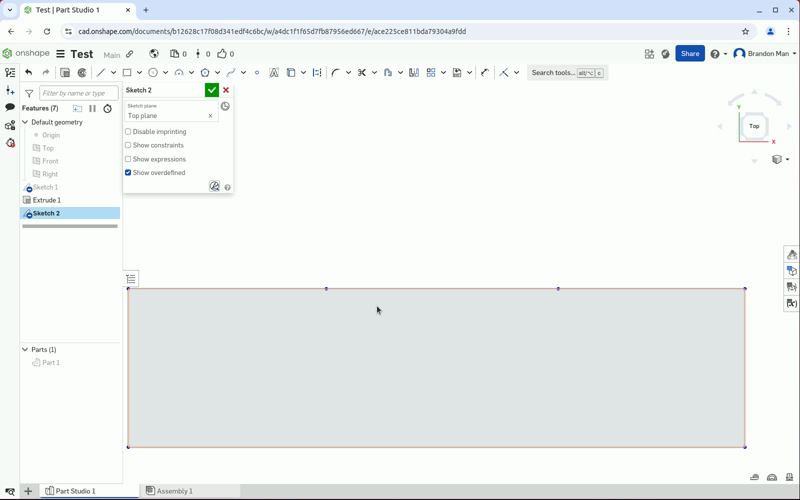
scroll(-6)
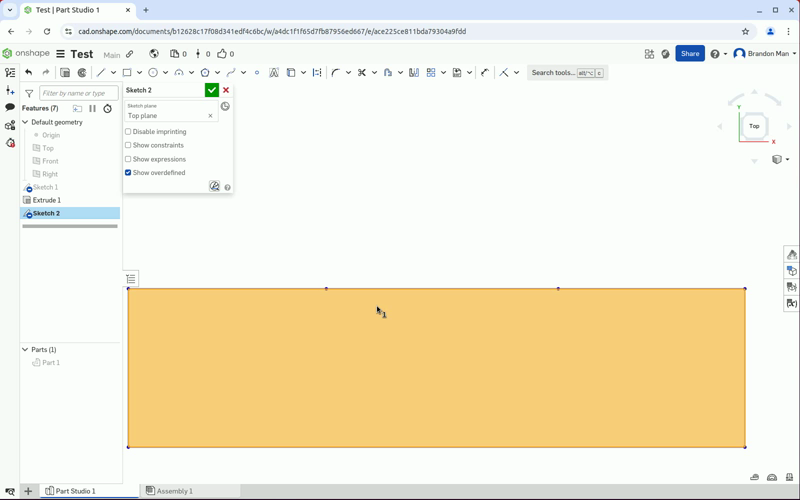
scroll(-6)
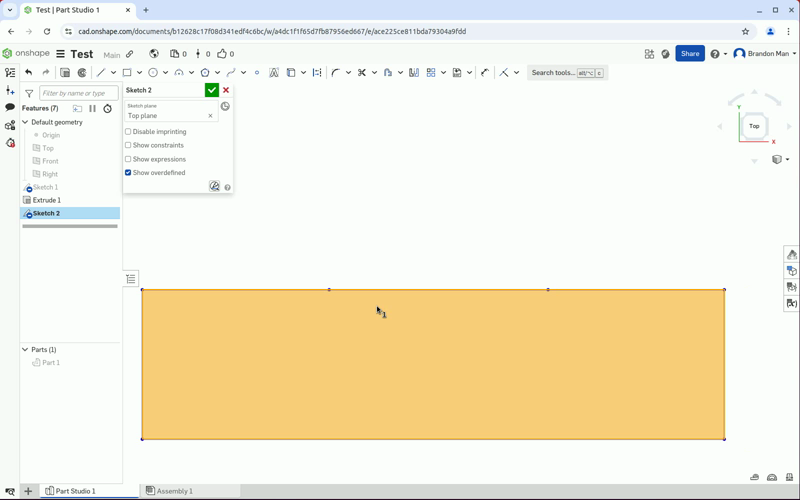
scroll(-6)
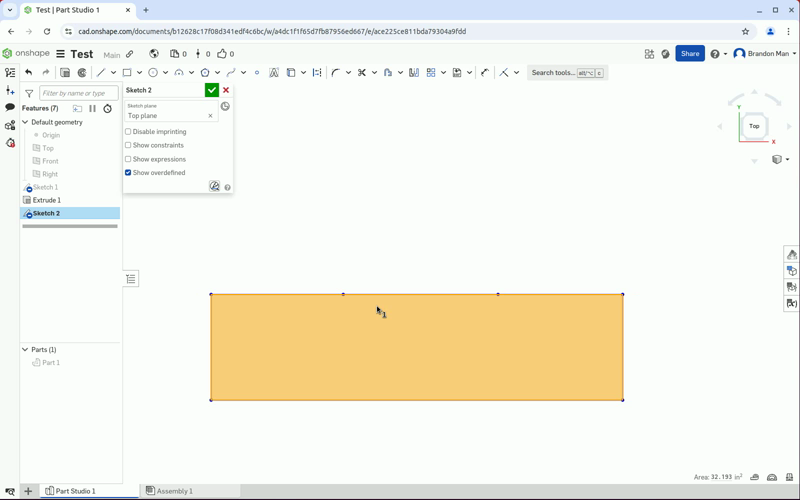
scroll(-6)
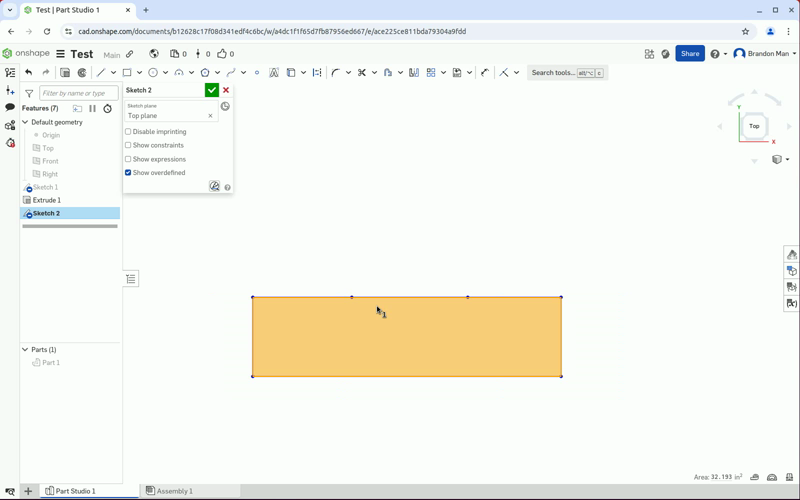
scroll(-6)
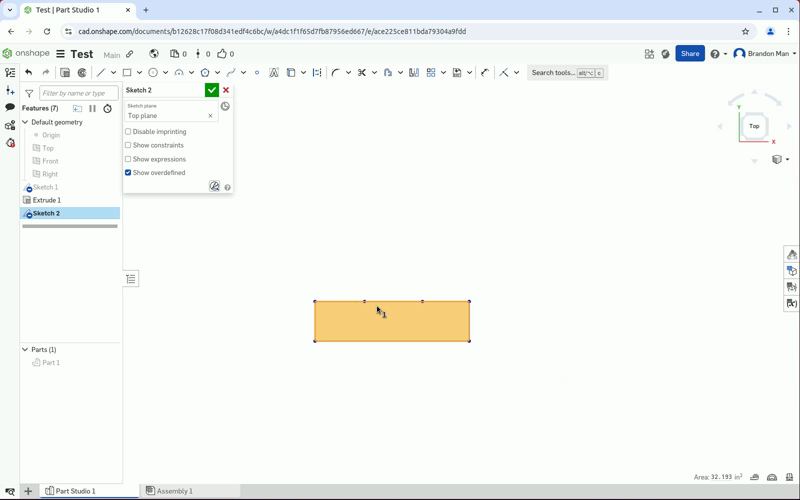
scroll(-6)
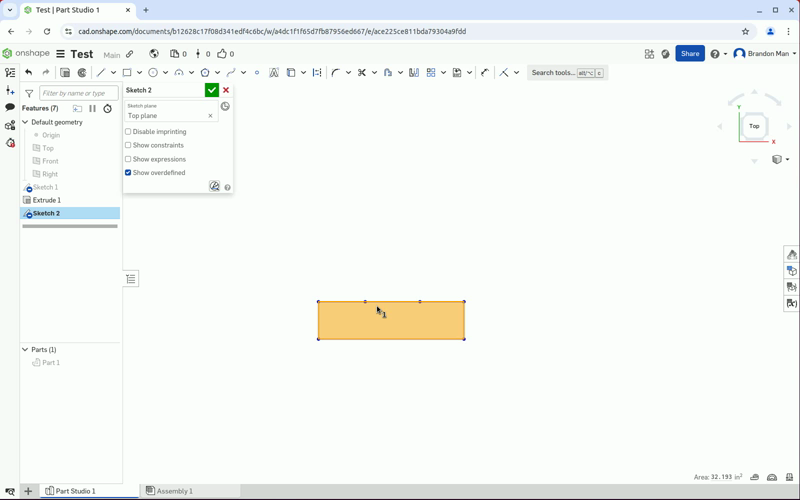
scroll(-6)
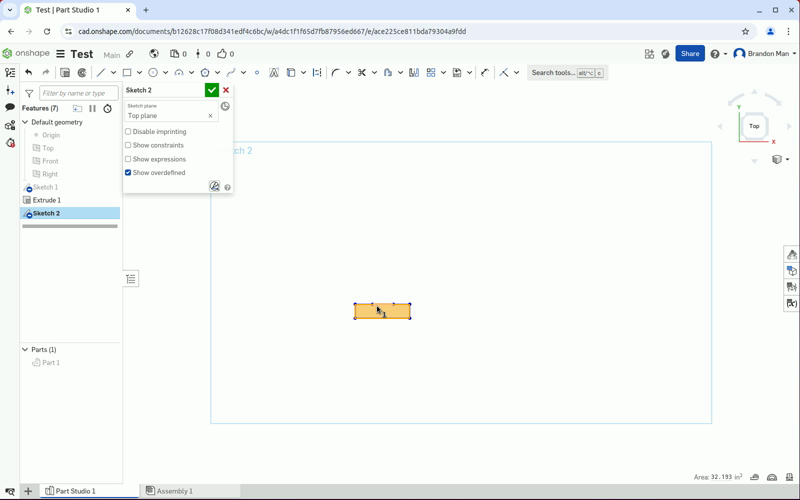
mouse_move(73, 352)
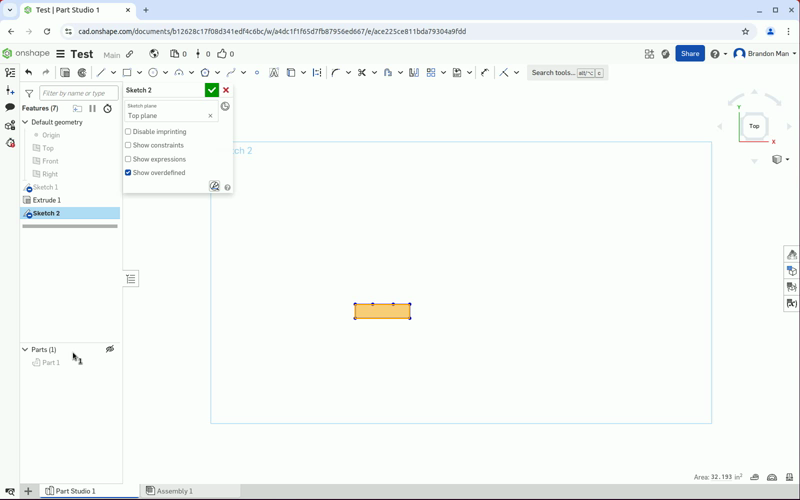
key(shift+y)
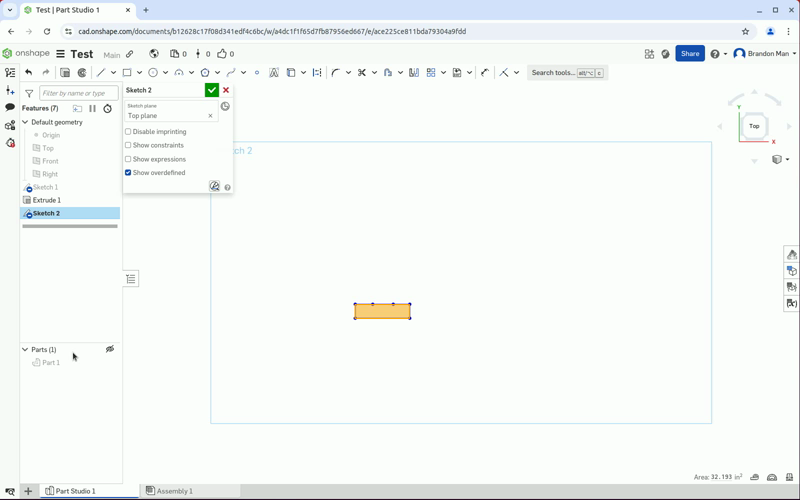
key(shift+e)
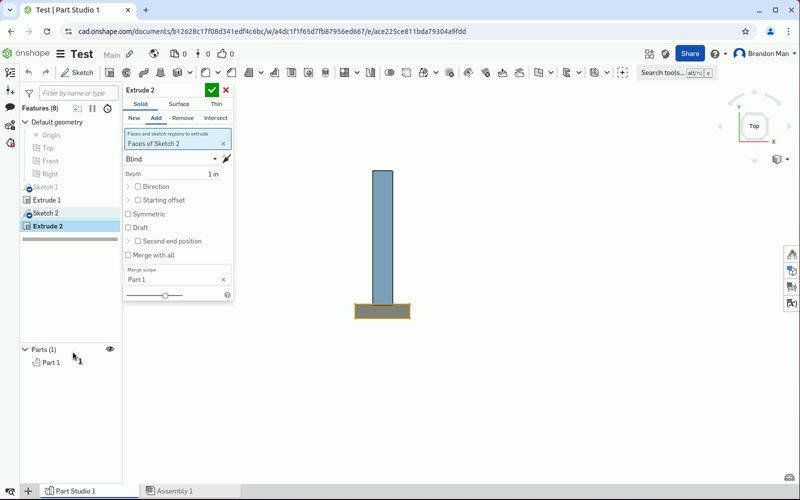
mouse_move(143, 106)
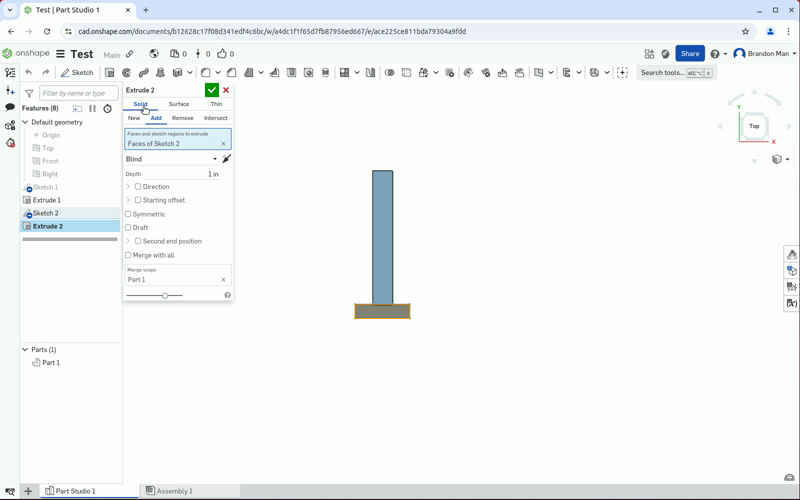
click(143, 106)
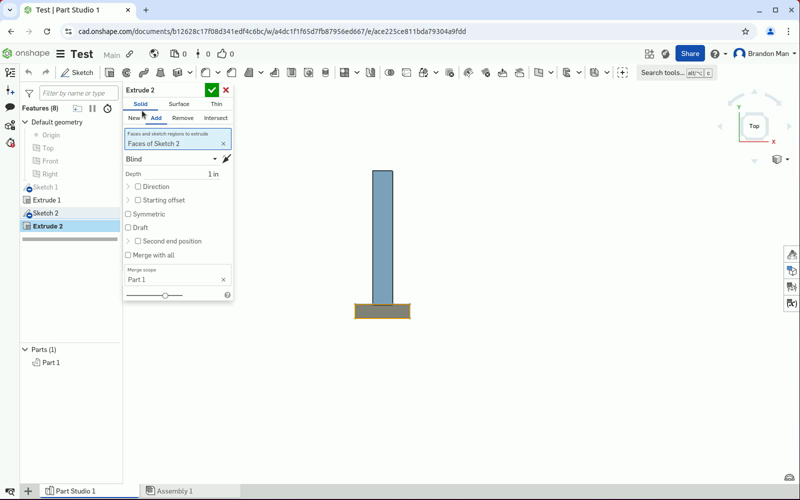
mouse_move(137, 120)
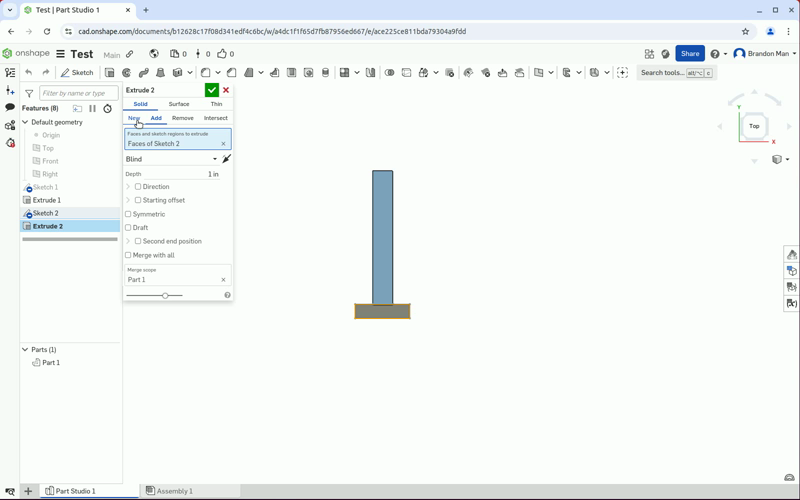
click(137, 120)
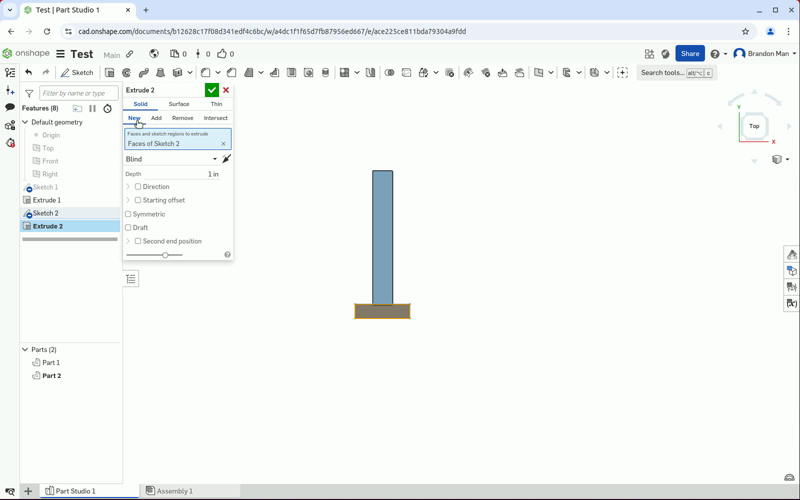
key(tab, 4)
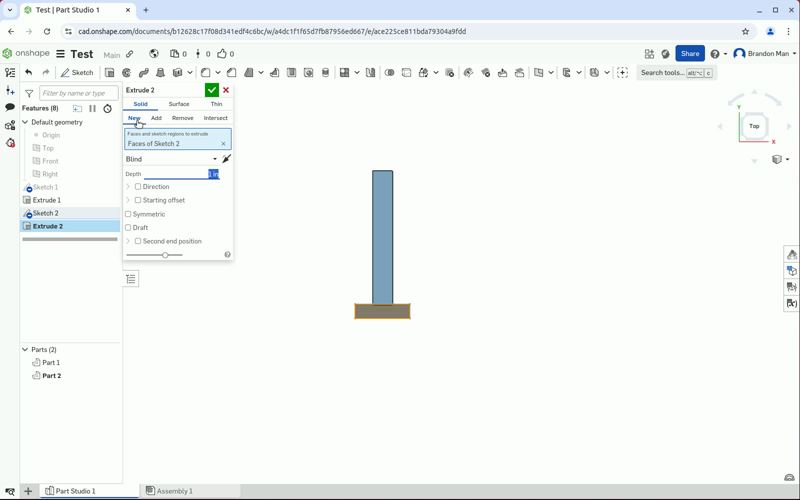
text(1.204)
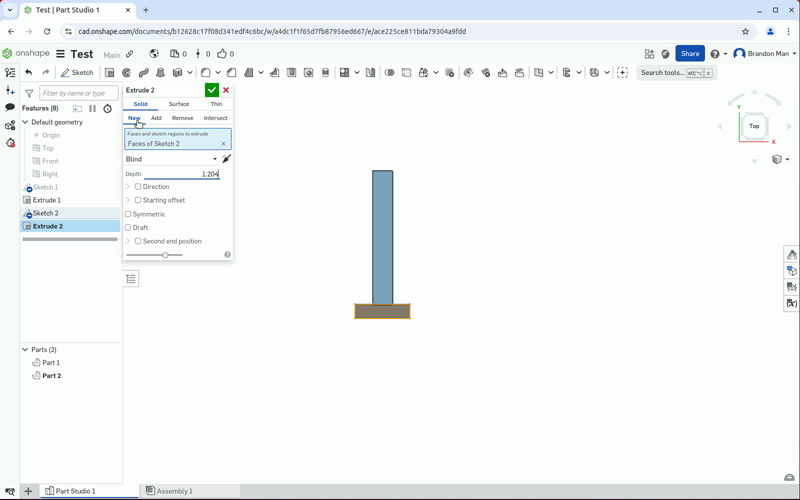
key(enter)
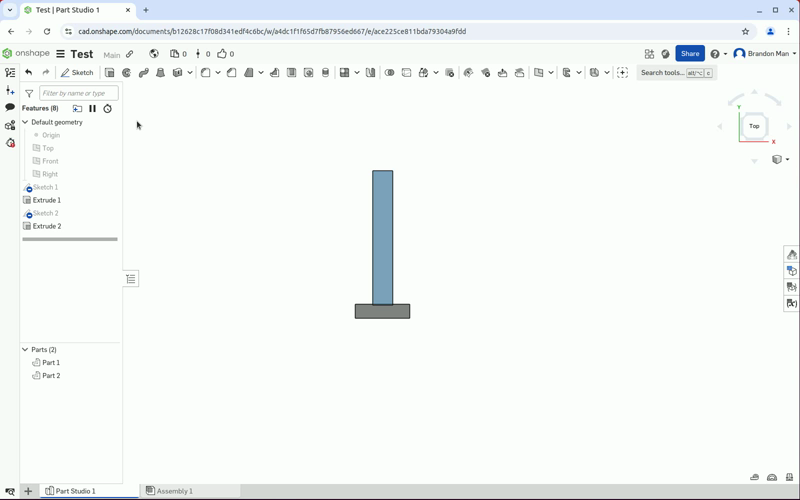
key(shift+h)
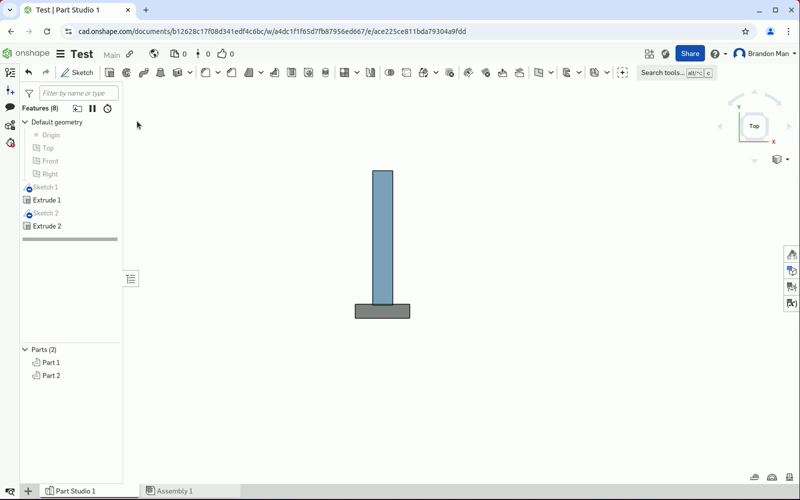
key(shift+h)
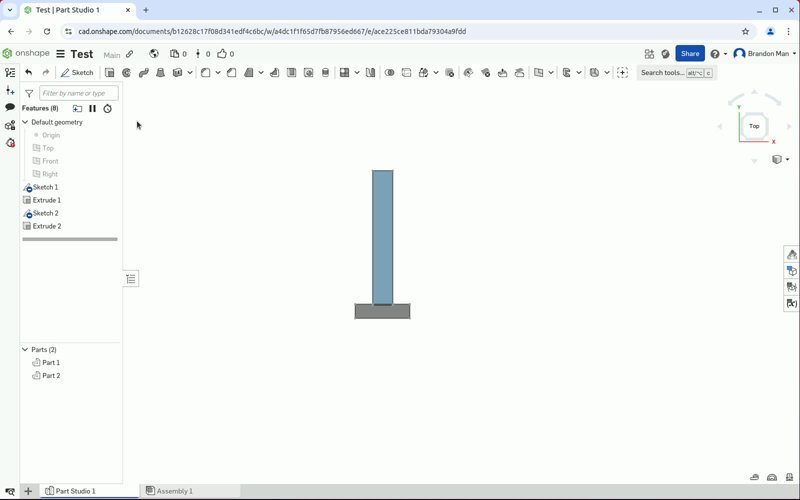
key(shift+7)
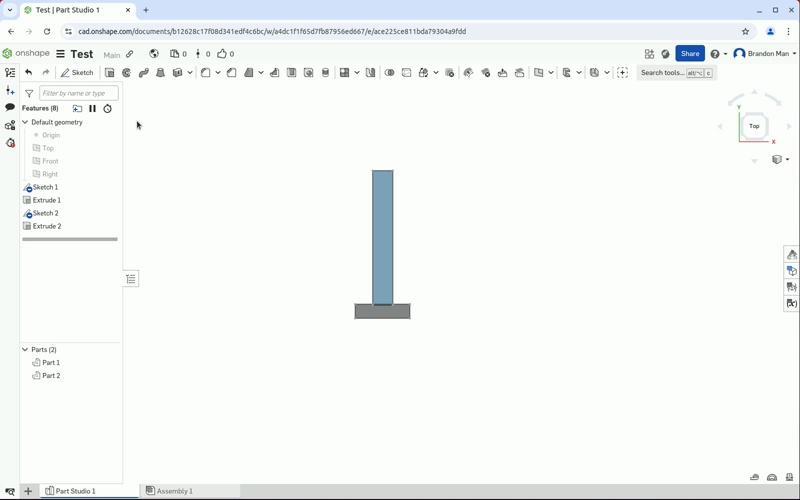
key(up, 3)
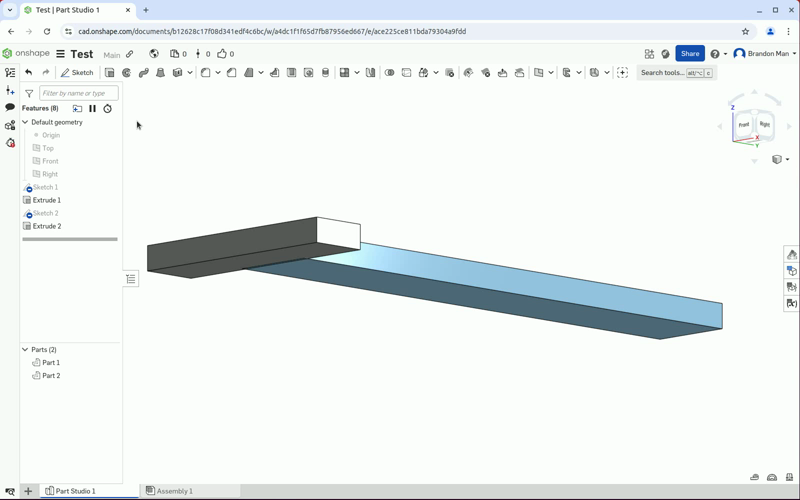
key(left, 3)
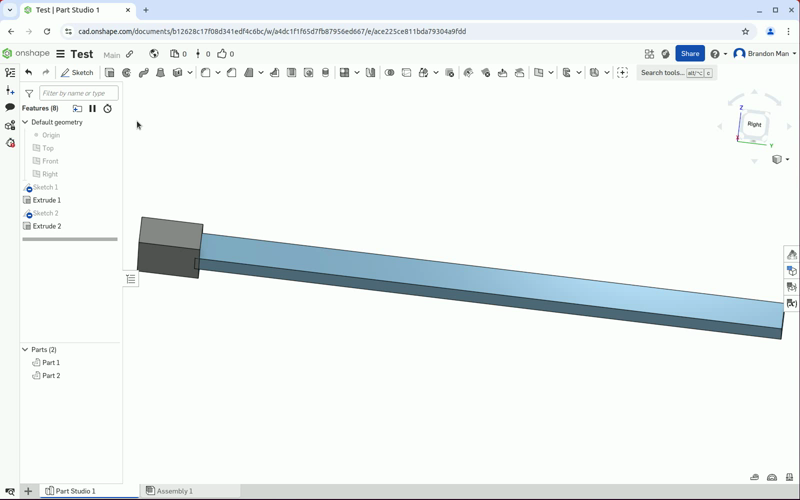
key(right, 3)
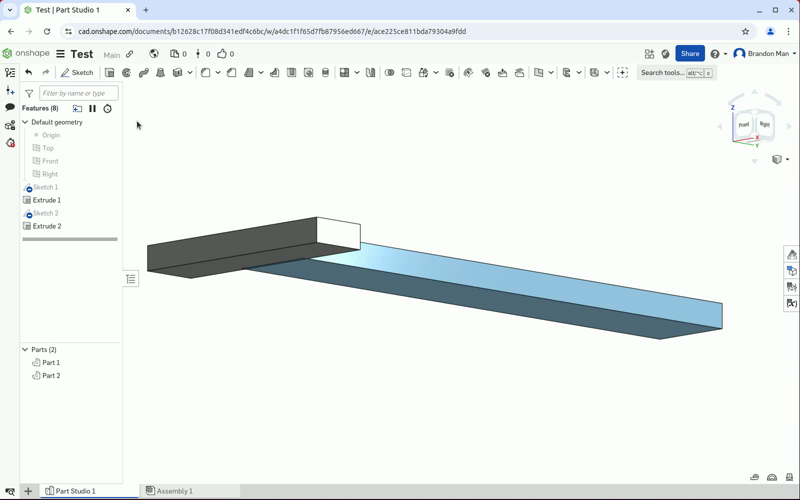
key(down, 3)
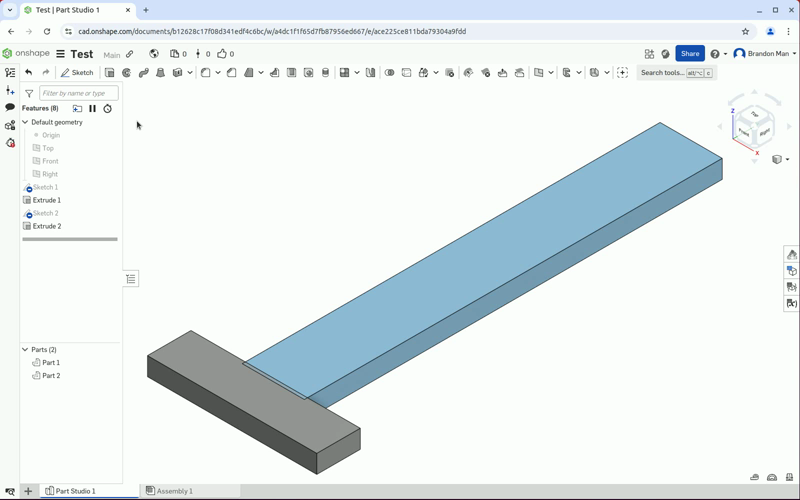
mouse_move(73, 189)
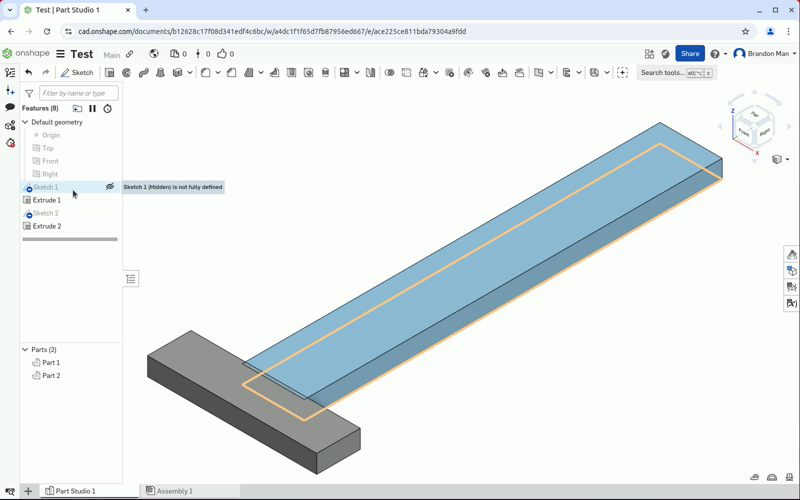
click(73, 189)